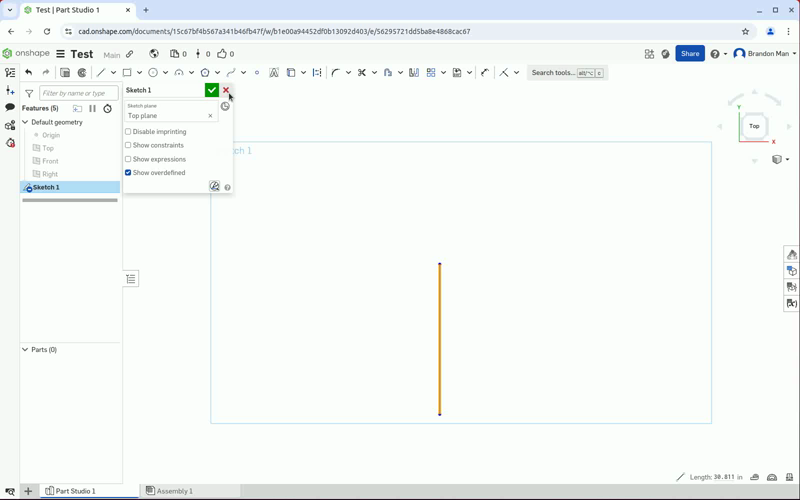
key(shift+h)
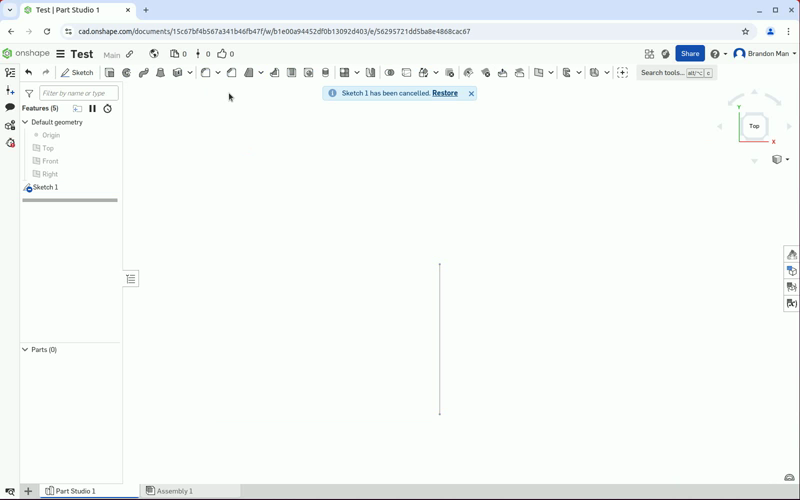
key(shift+s)
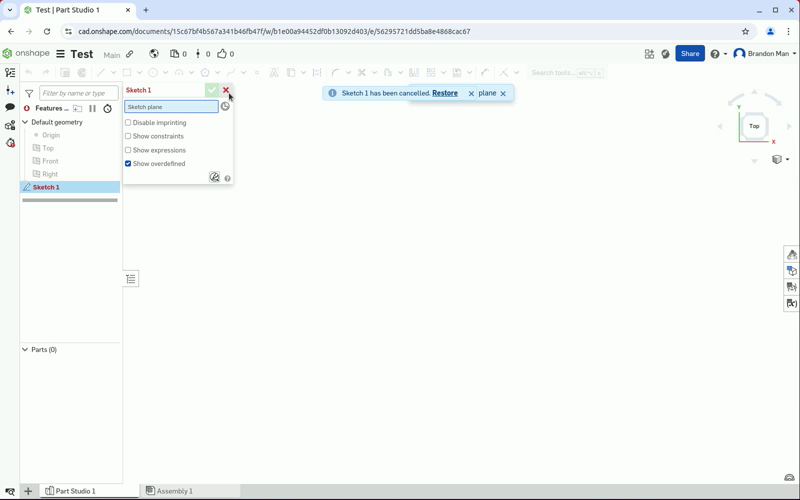
mouse_move(73, 150)
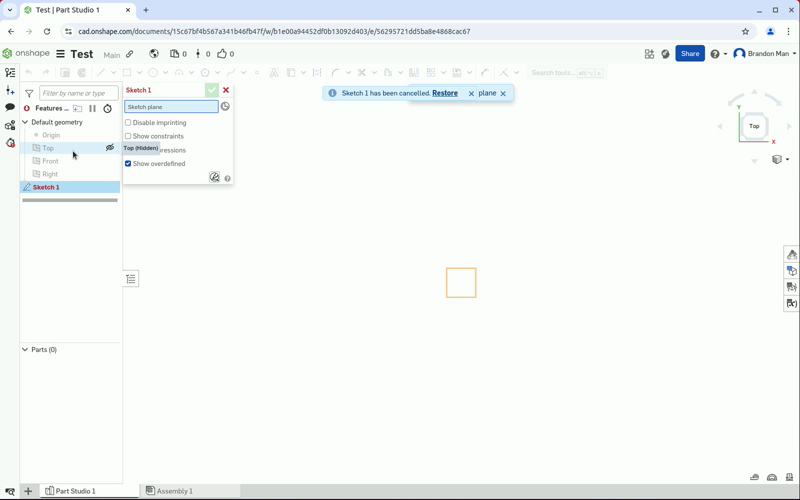
click(73, 150)
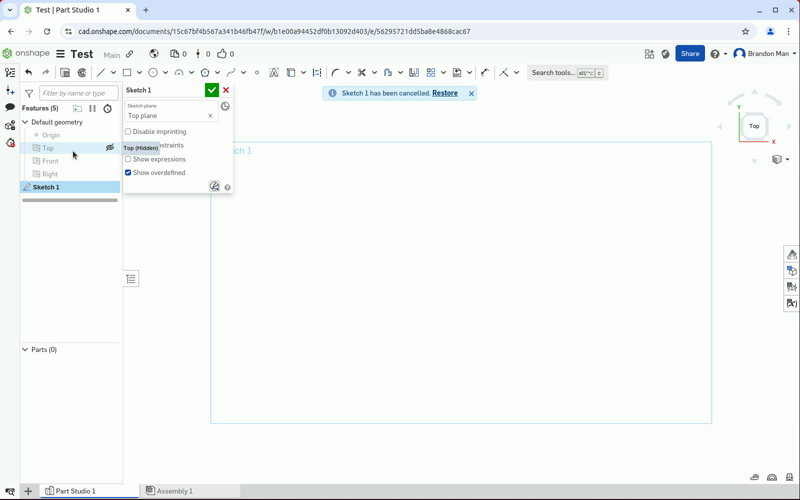
mouse_move(73, 352)
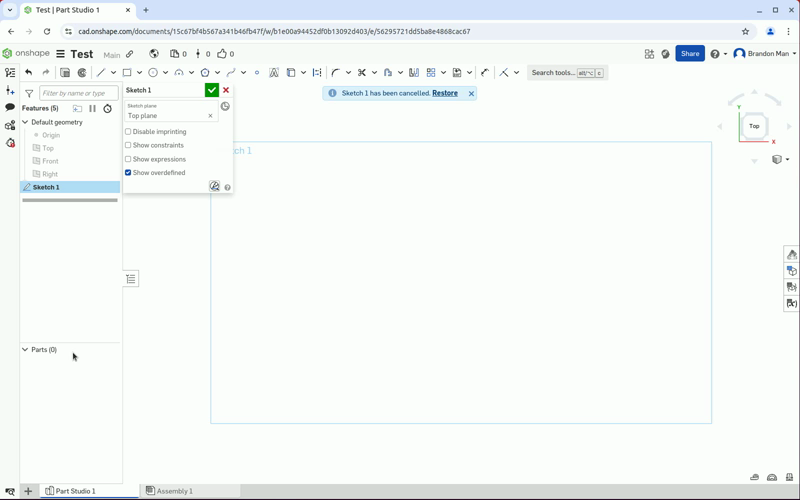
key(y)
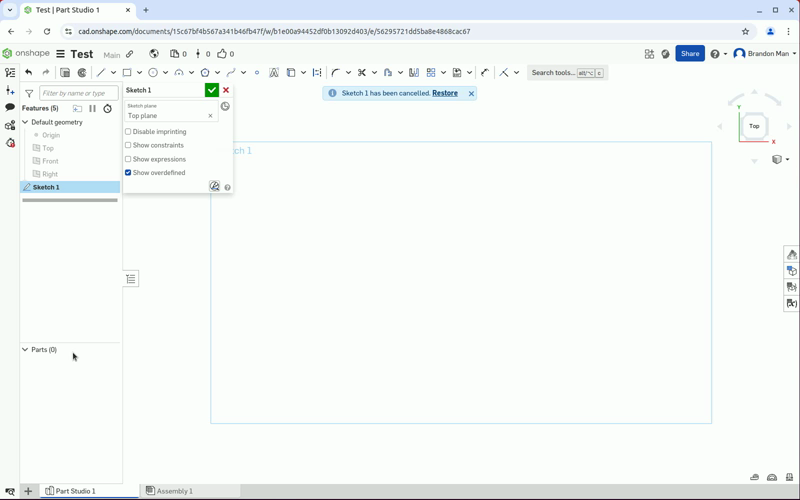
key(l)
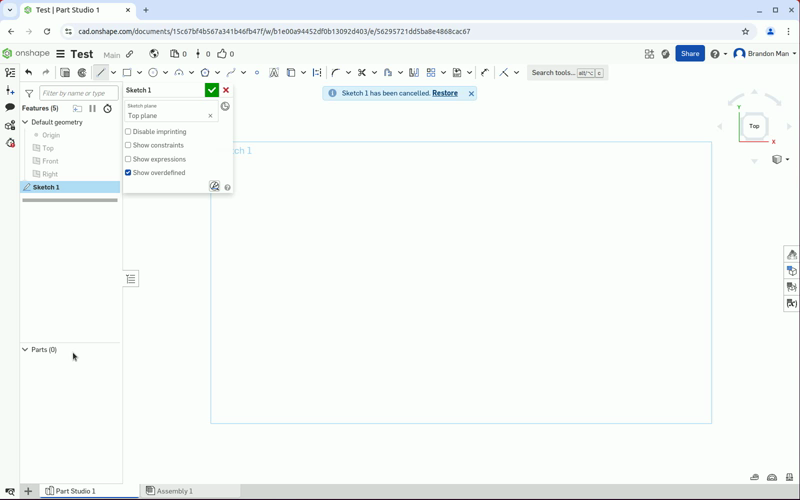
key_down(shift)
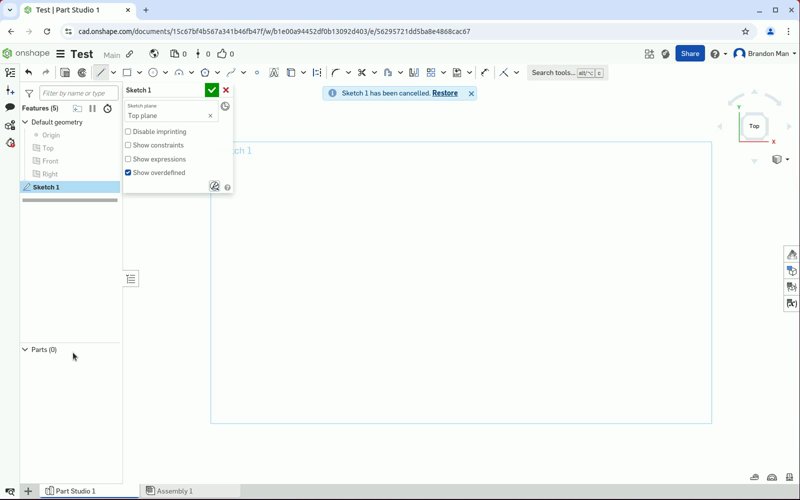
mouse_move(385, 320)
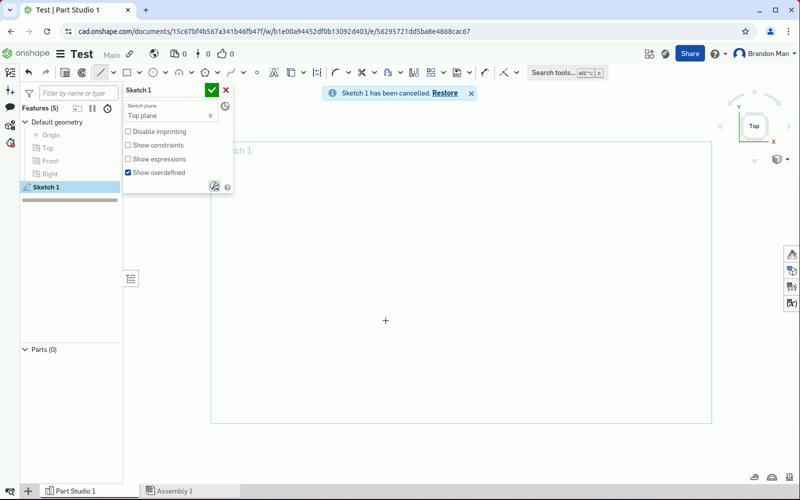
click(385, 320)
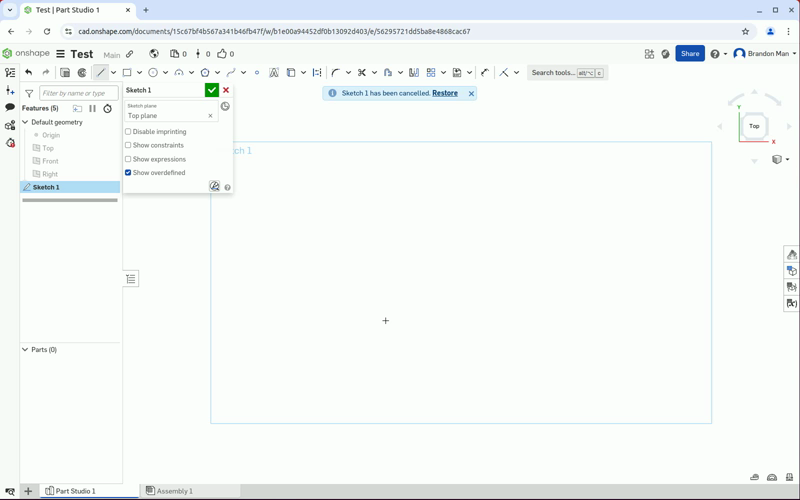
key_up(shift)
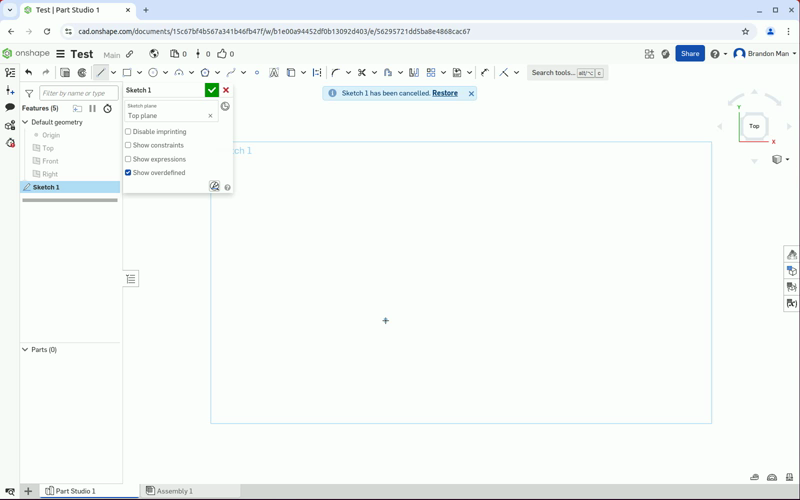
key_down(shift)
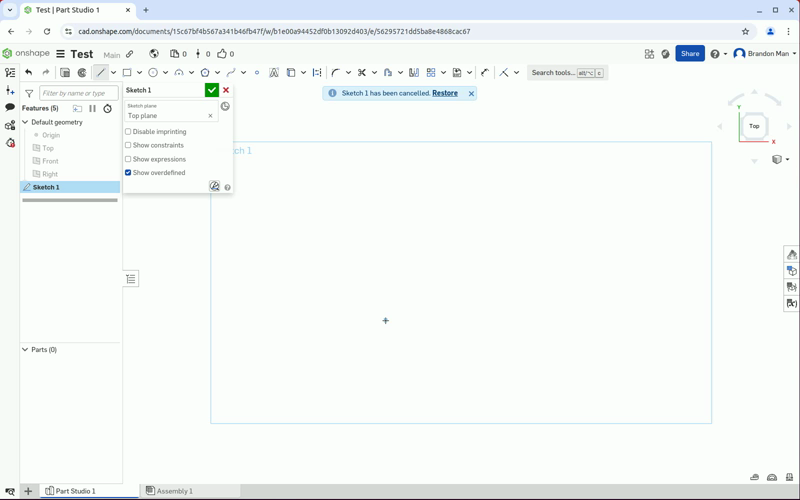
mouse_move(520, 320)
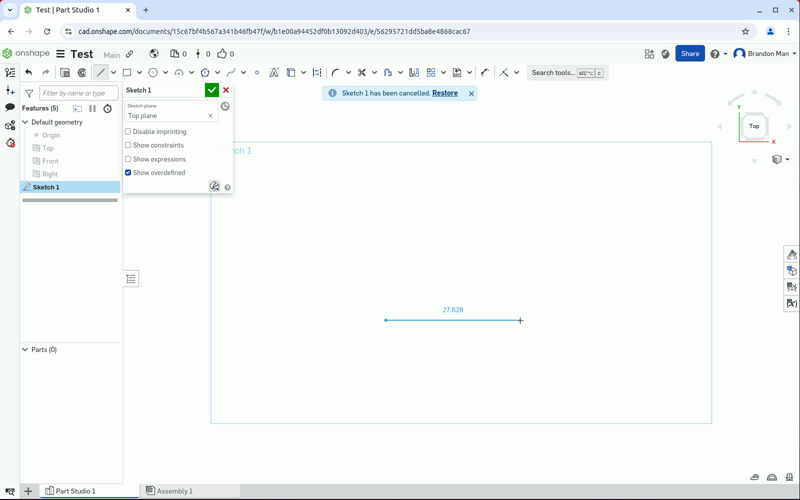
click(520, 320)
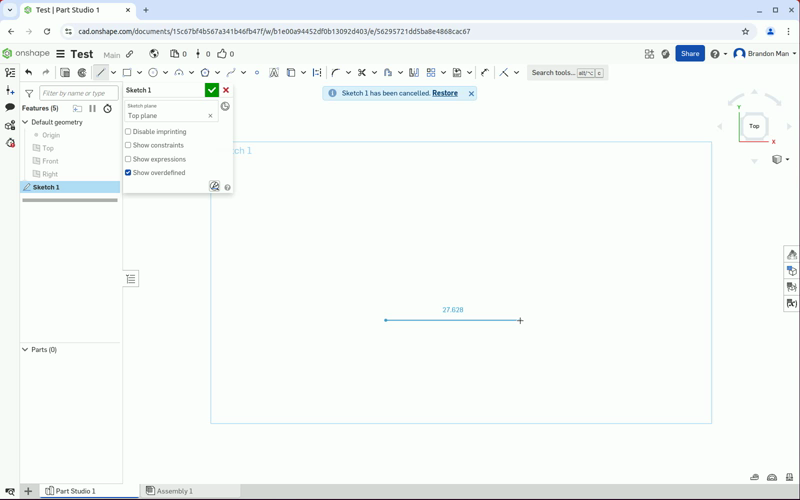
key_up(shift)
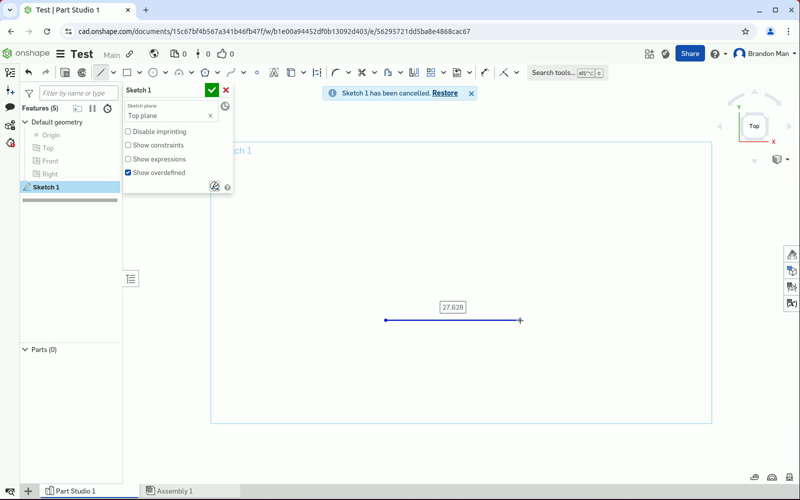
key_down(shift)
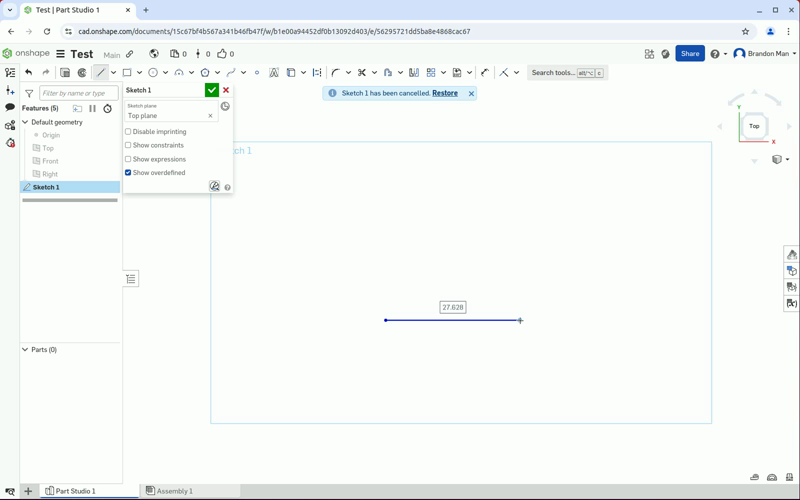
mouse_move(520, 231)
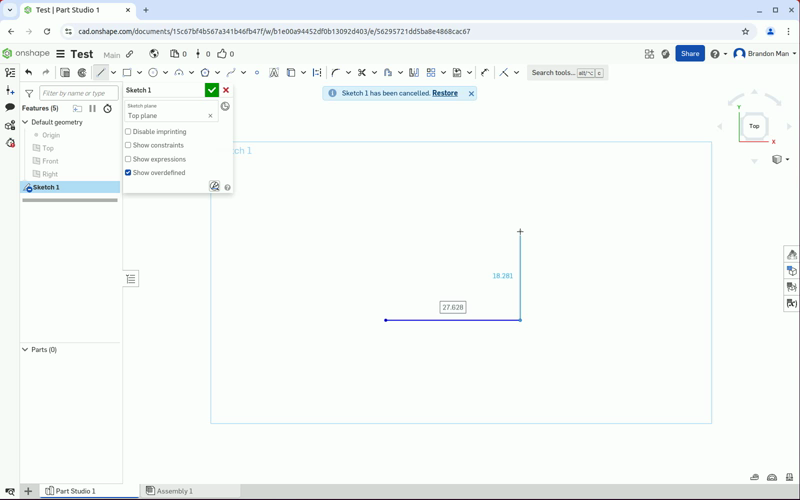
click(520, 231)
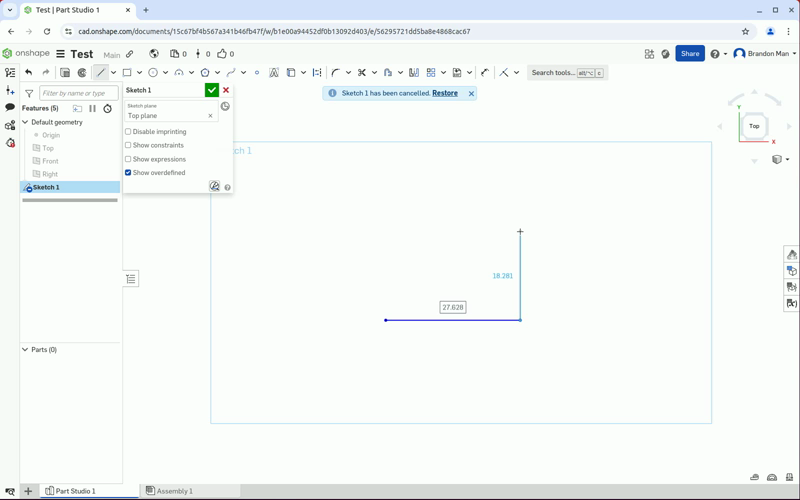
key_up(shift)
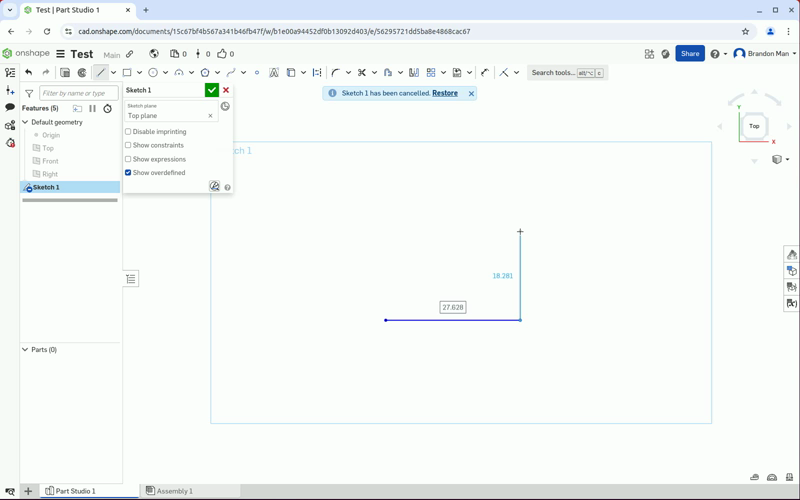
key_down(shift)
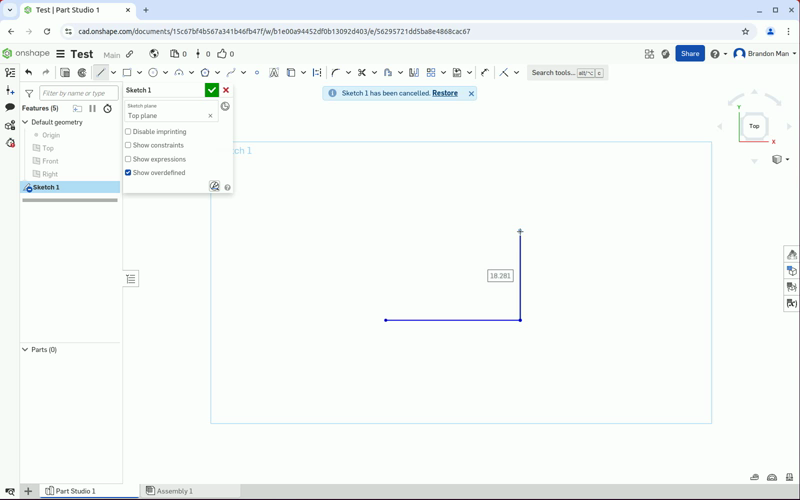
mouse_move(385, 231)
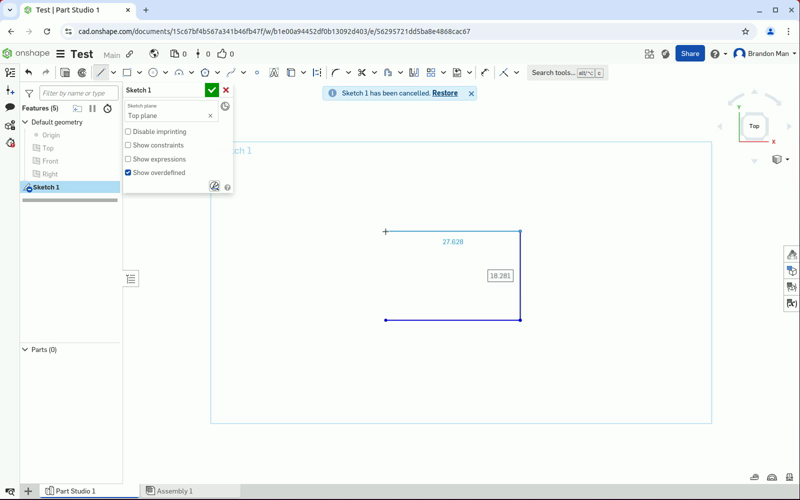
click(385, 231)
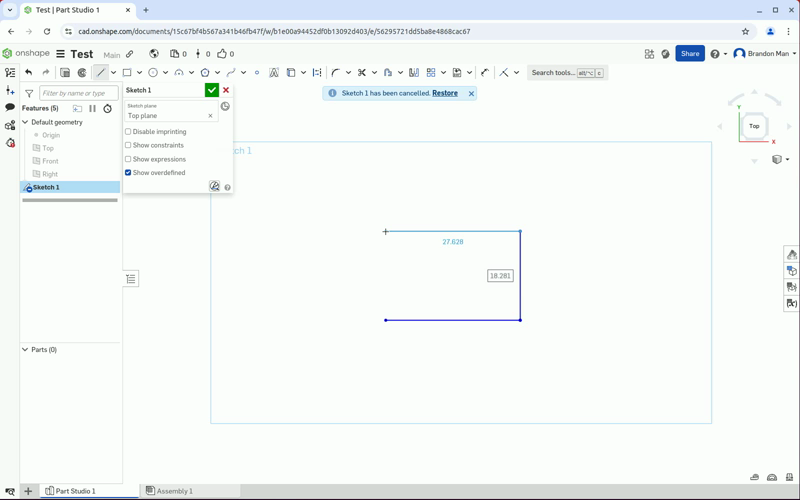
key_up(shift)
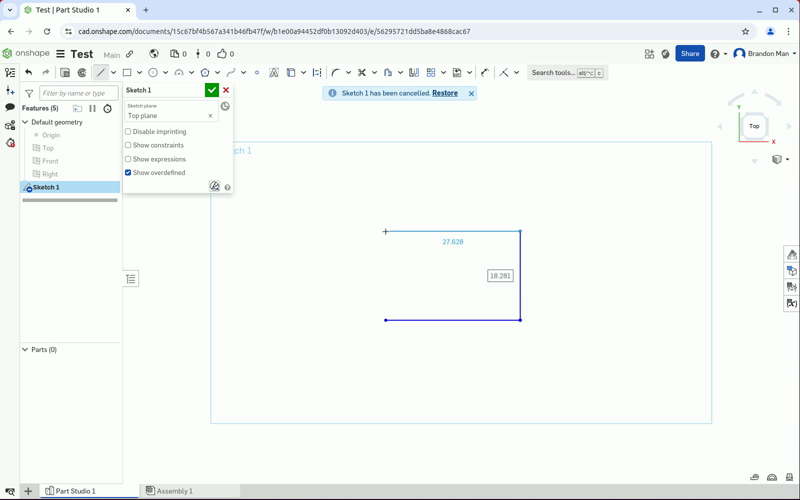
key_down(shift)
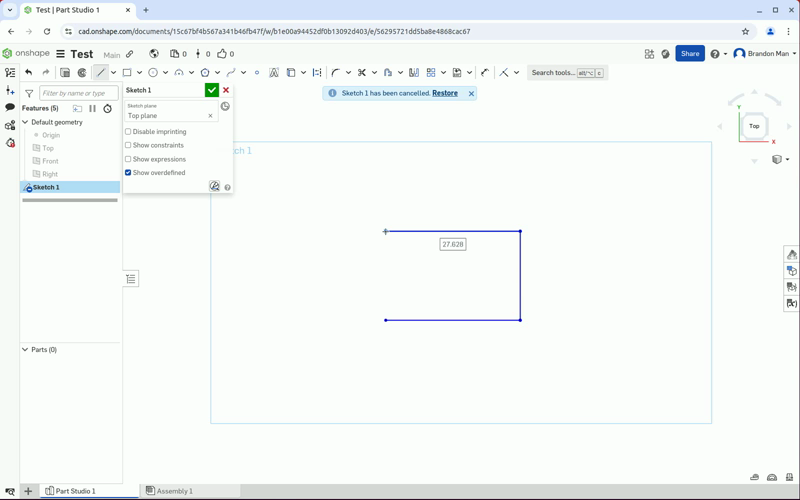
mouse_move(385, 320)
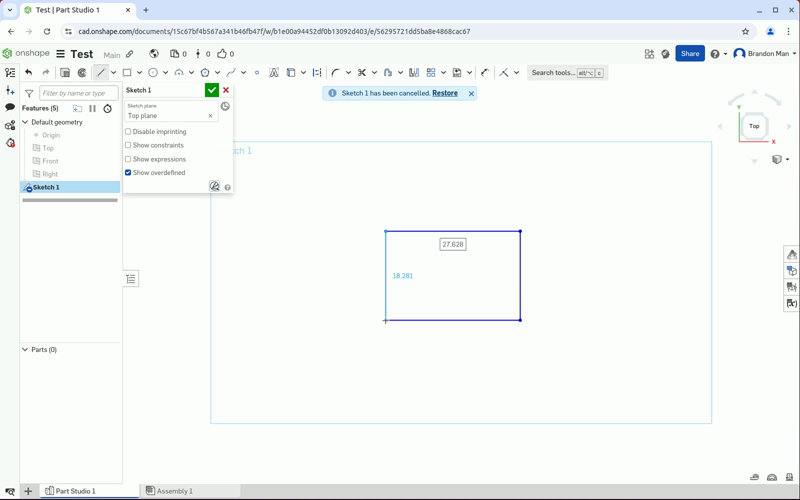
key_up(shift)
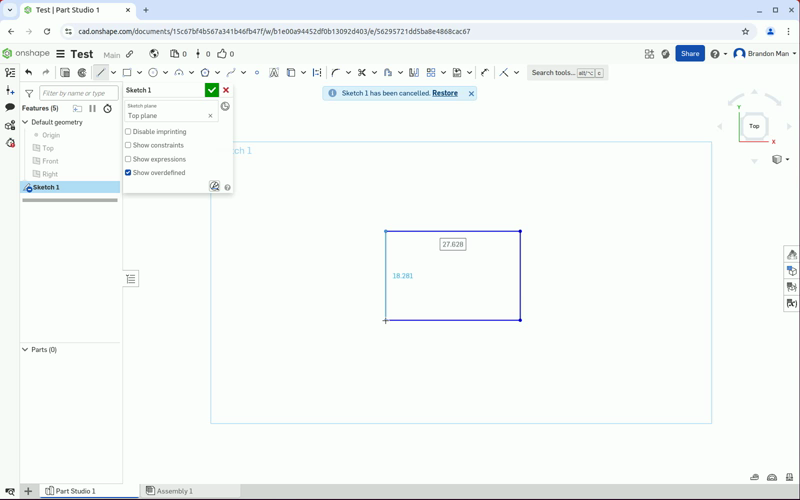
click(385, 320)
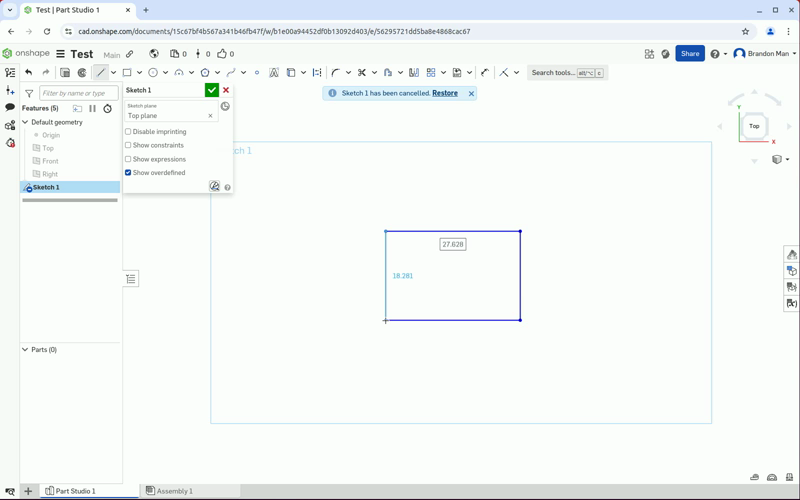
key(esc)
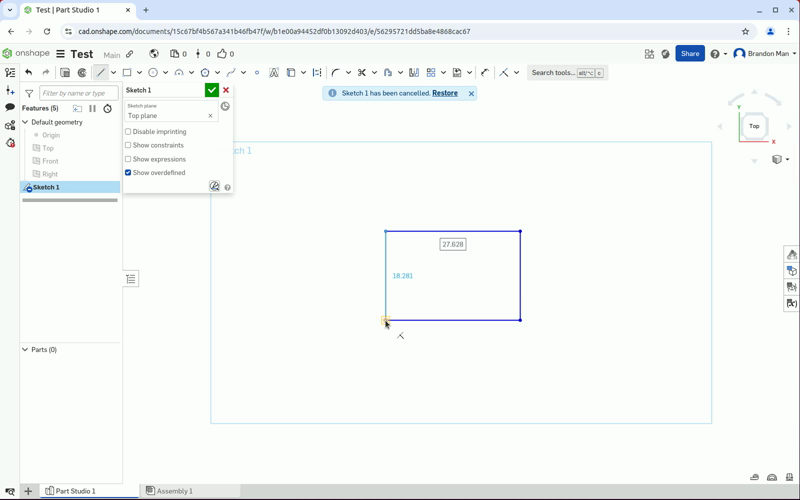
mouse_move(504, 247)
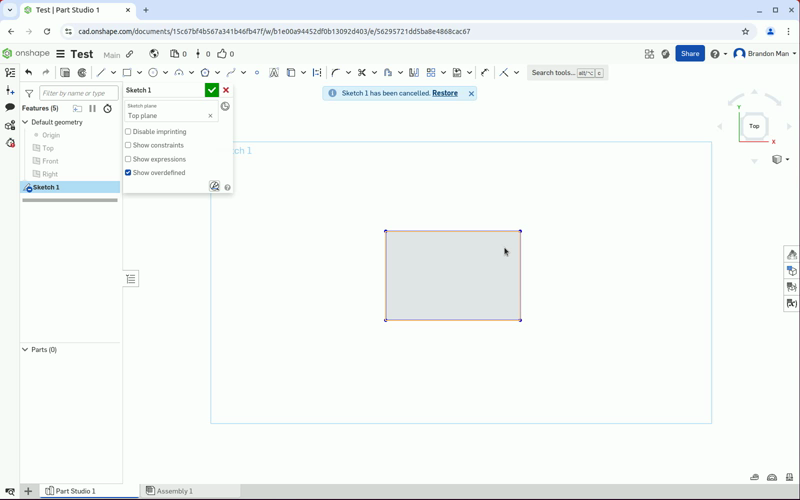
click(504, 247)
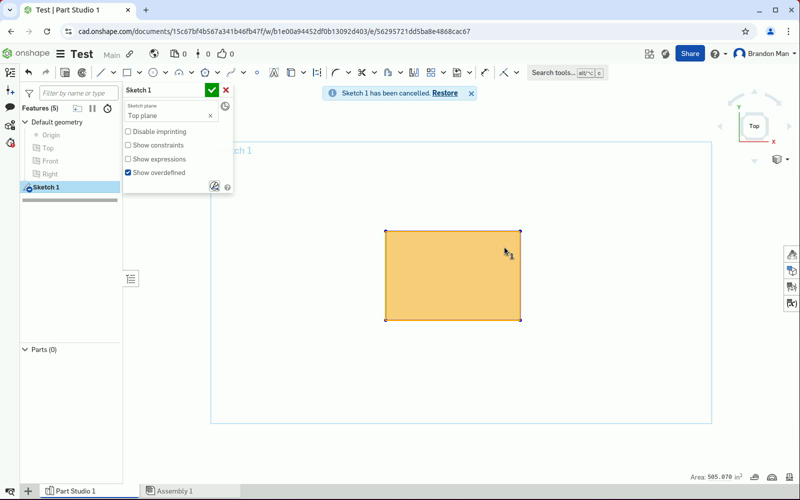
mouse_move(73, 352)
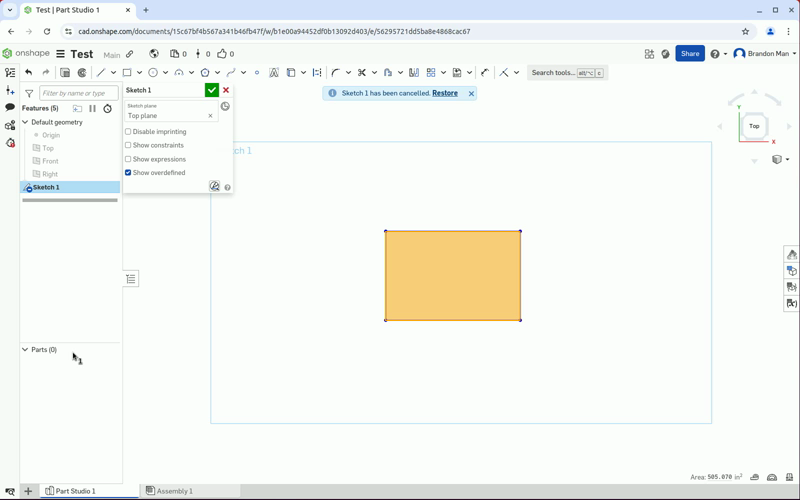
key(shift+y)
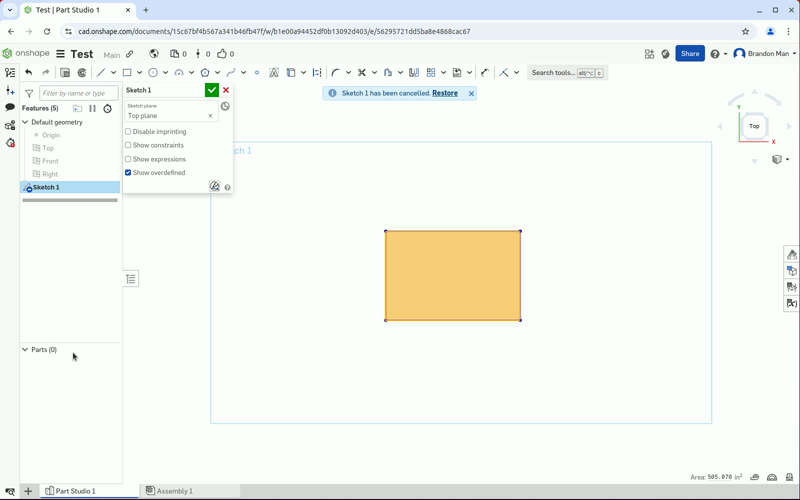
key(shift+e)
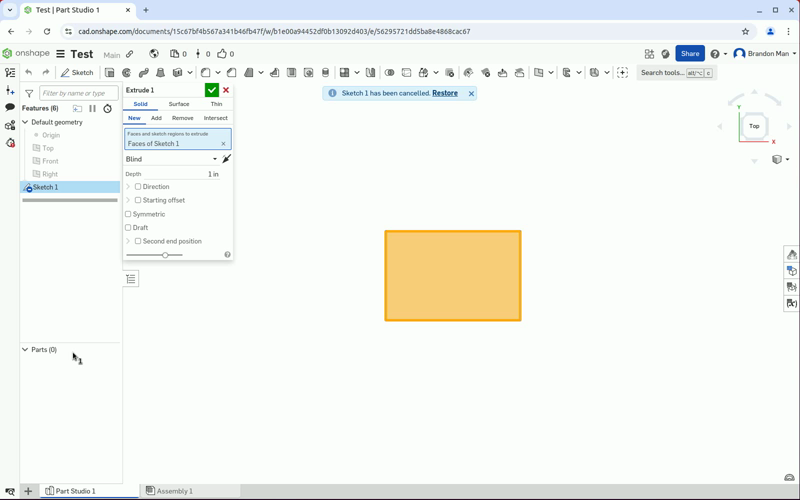
mouse_move(143, 106)
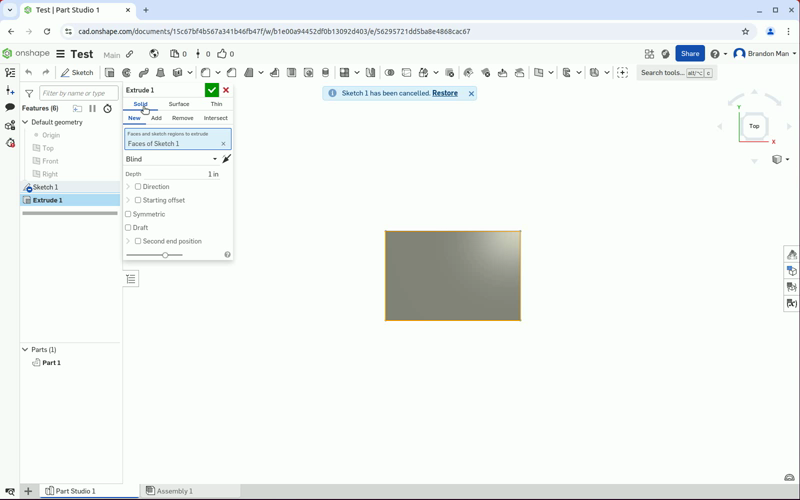
click(143, 106)
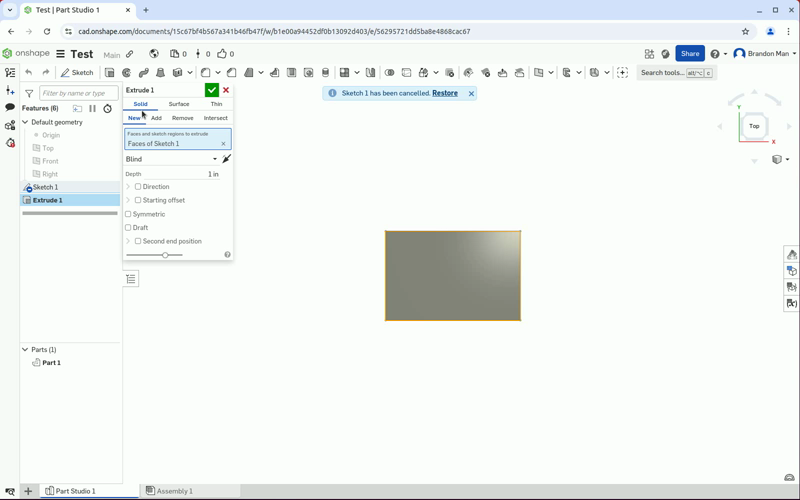
mouse_move(137, 120)
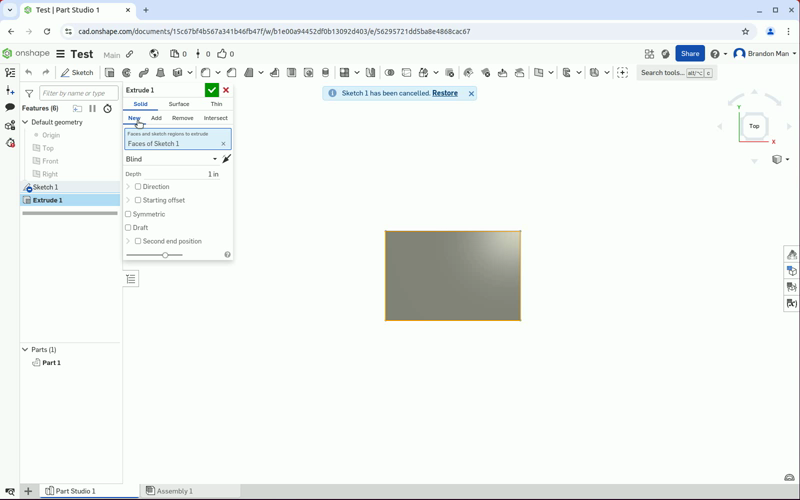
click(137, 120)
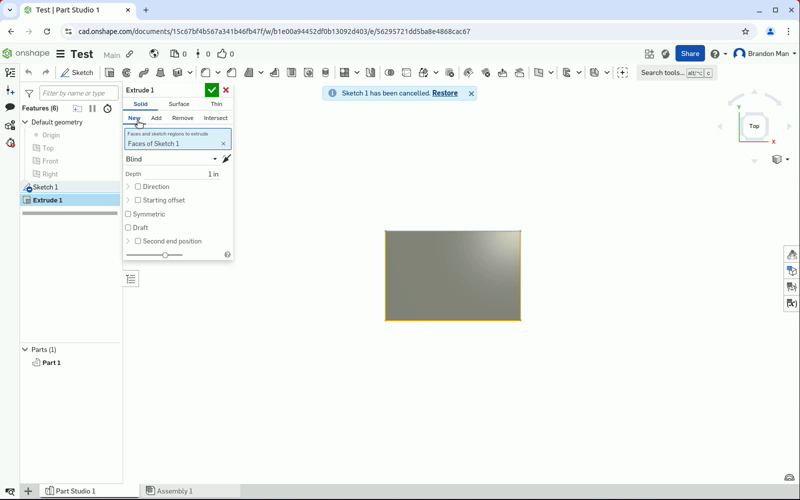
key(tab, 4)
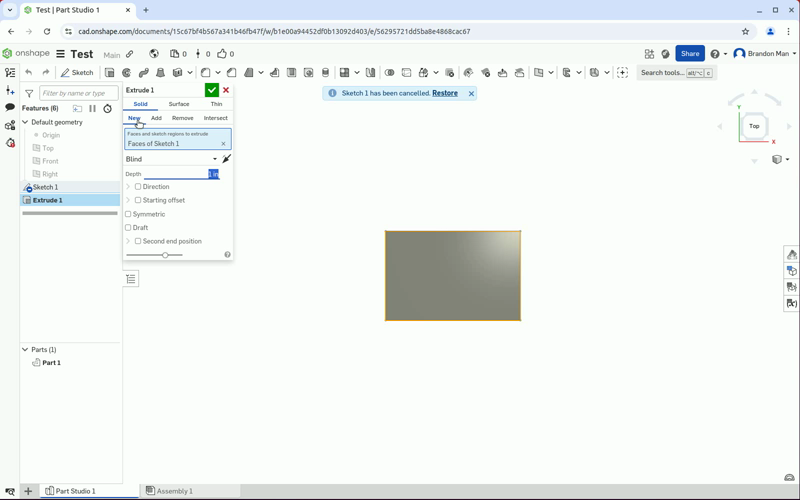
text(9.147)
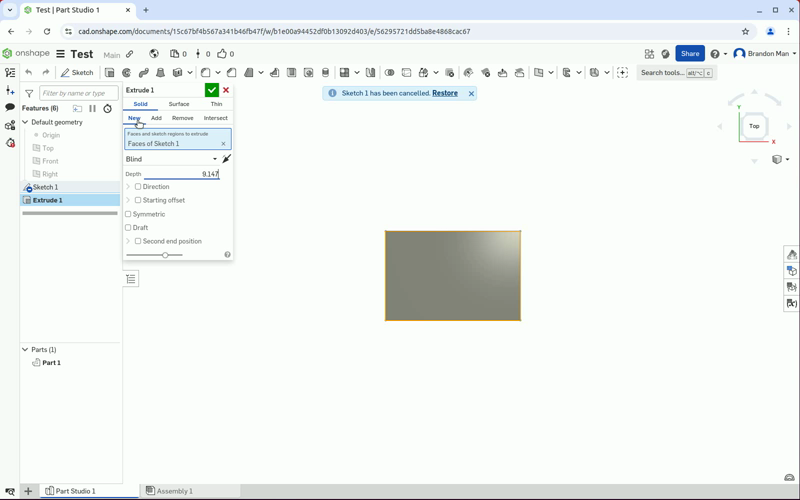
key(enter)
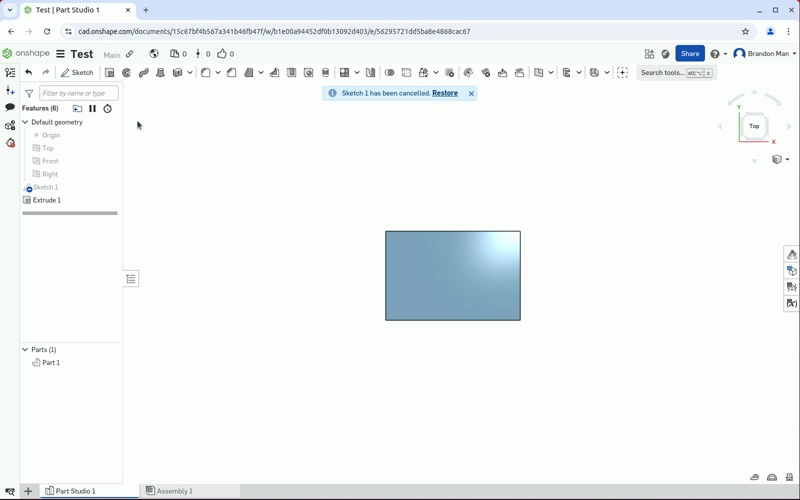
key(shift+h)
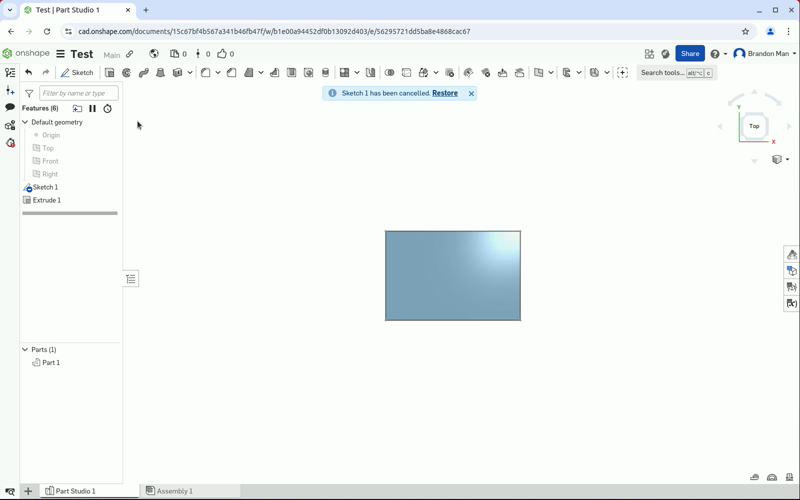
key(shift+h)
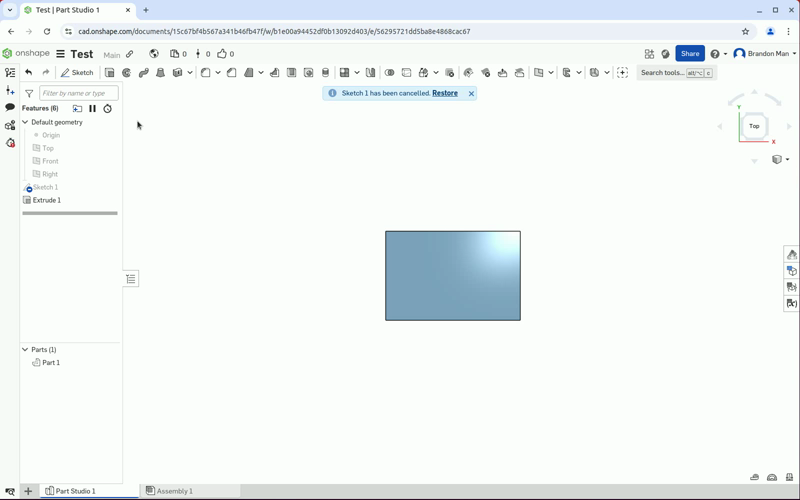
mouse_move(73, 189)
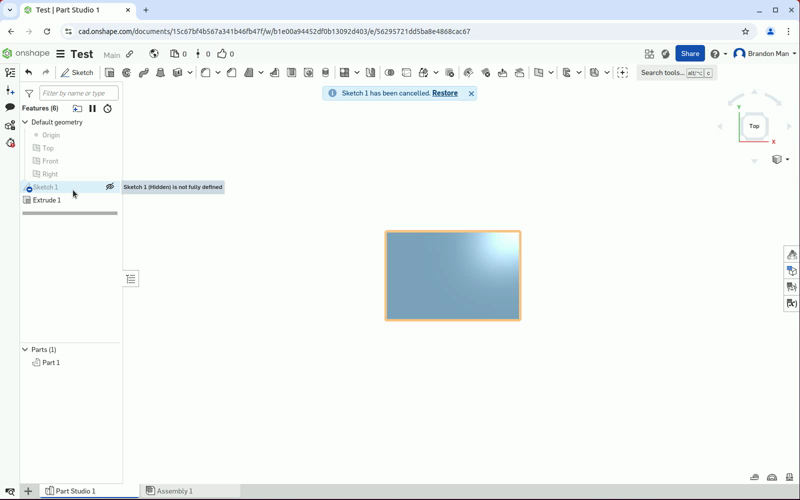
click(73, 189)
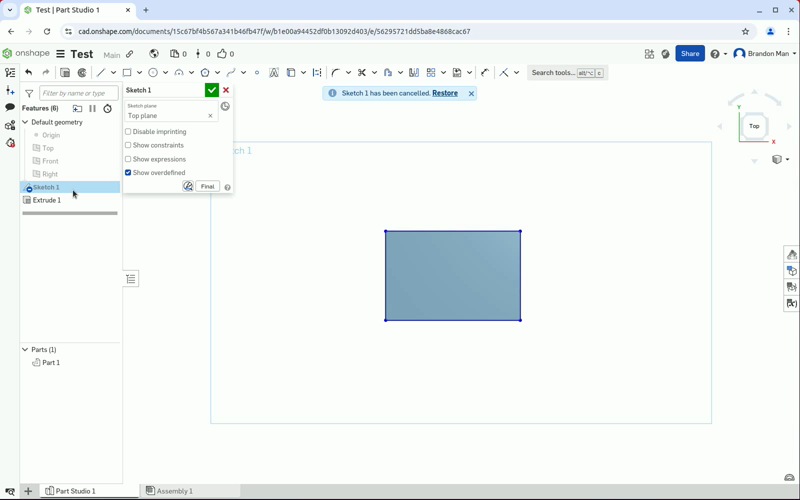
mouse_move(229, 92)
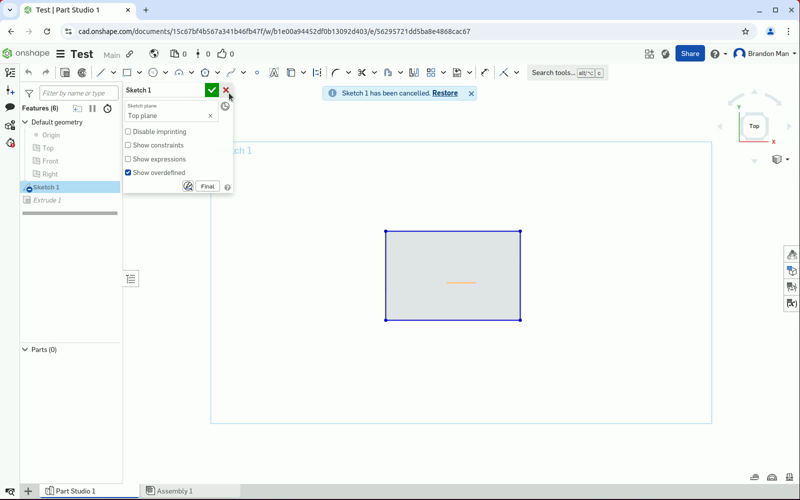
click(229, 92)
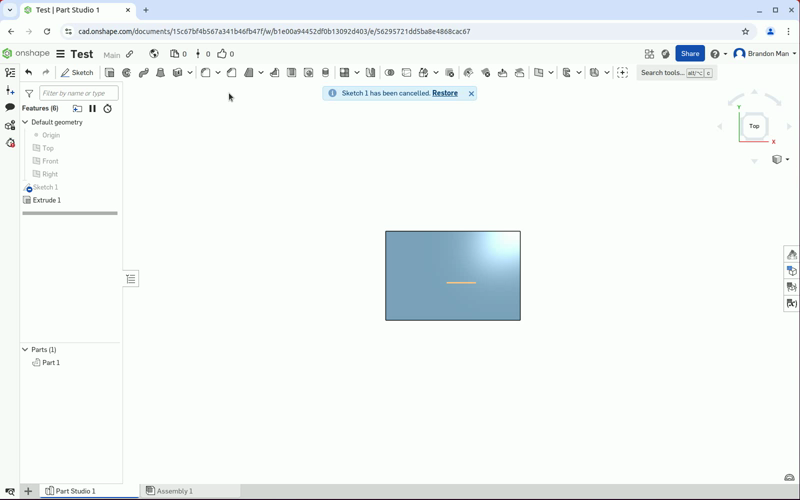
mouse_move(541, 75)
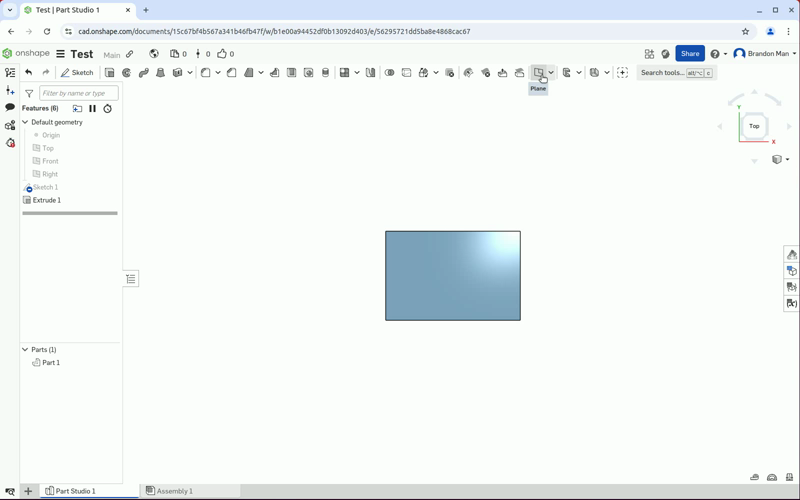
click(541, 75)
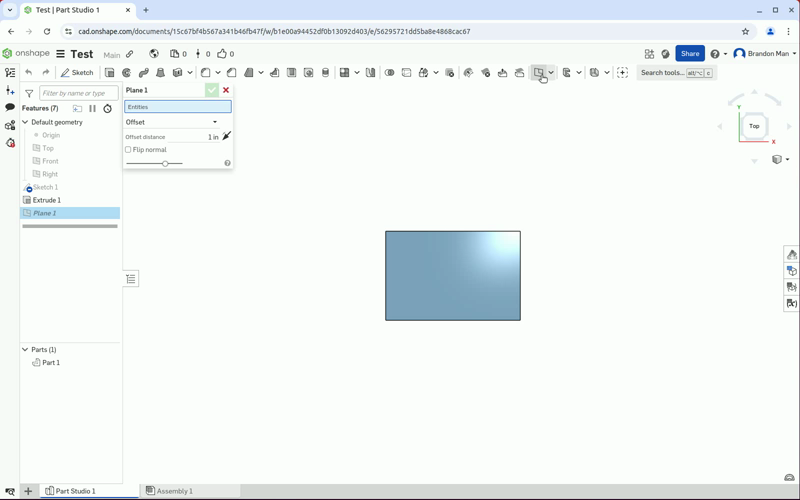
mouse_move(73, 150)
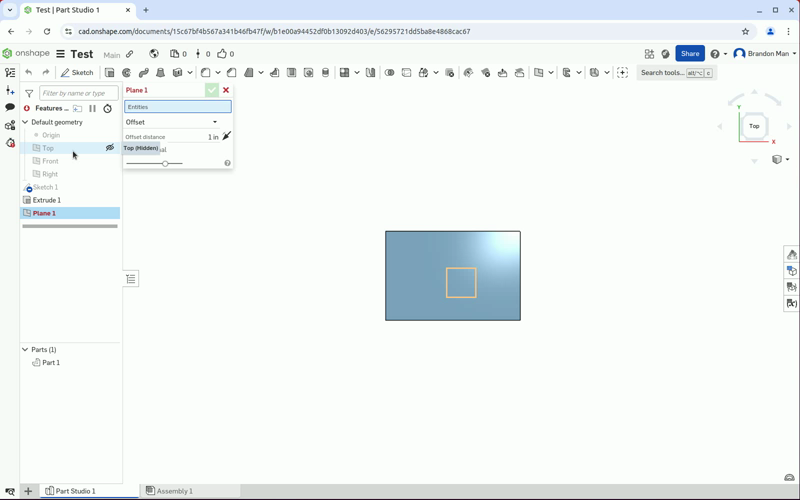
click(73, 150)
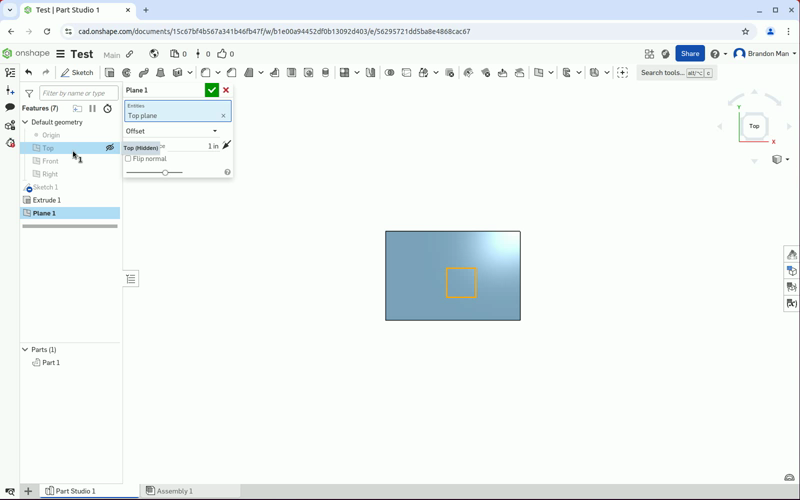
key(tab, 2)
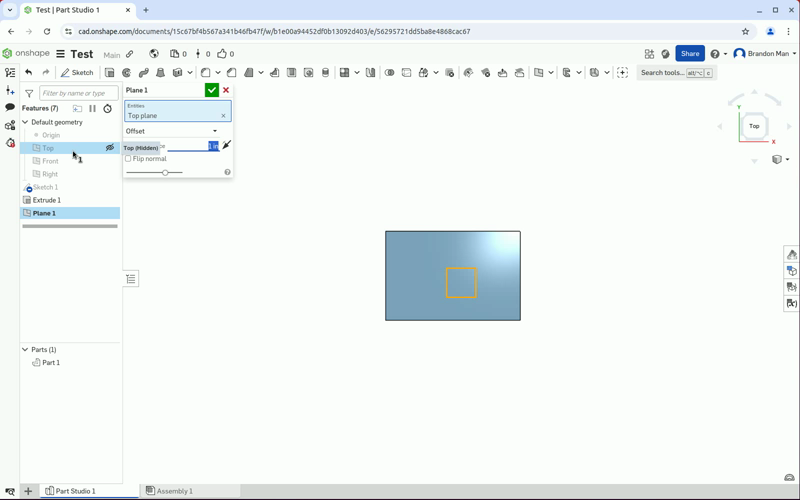
text(9.151)
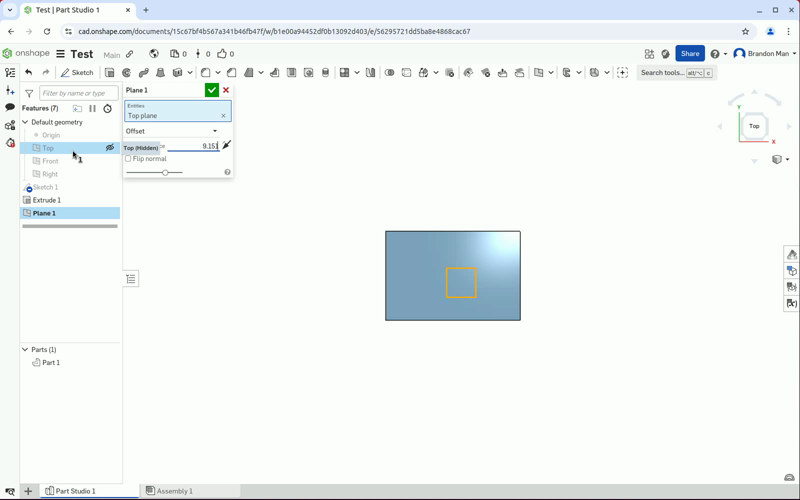
key(enter, 2)
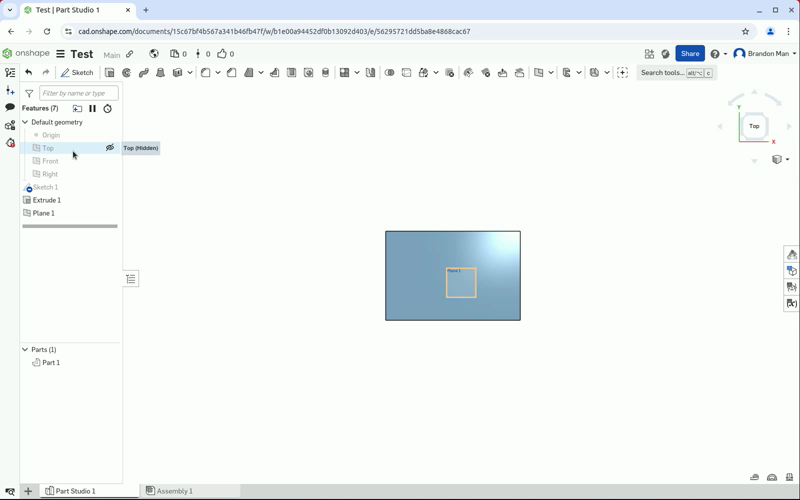
key(shift+s)
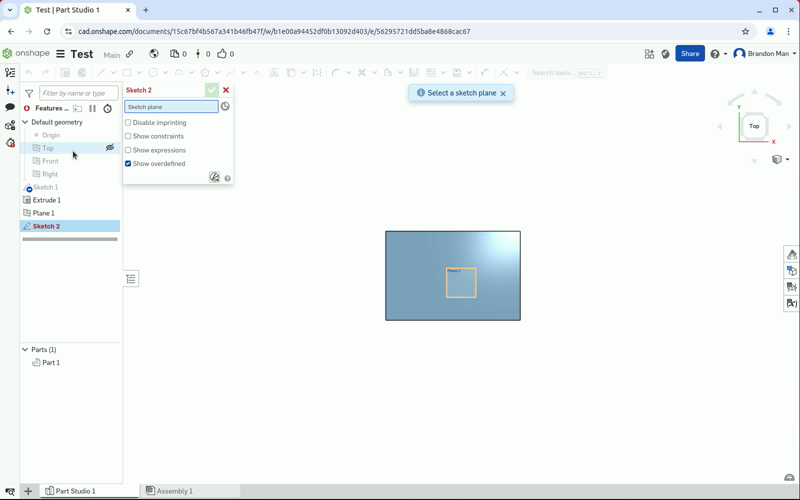
mouse_move(73, 215)
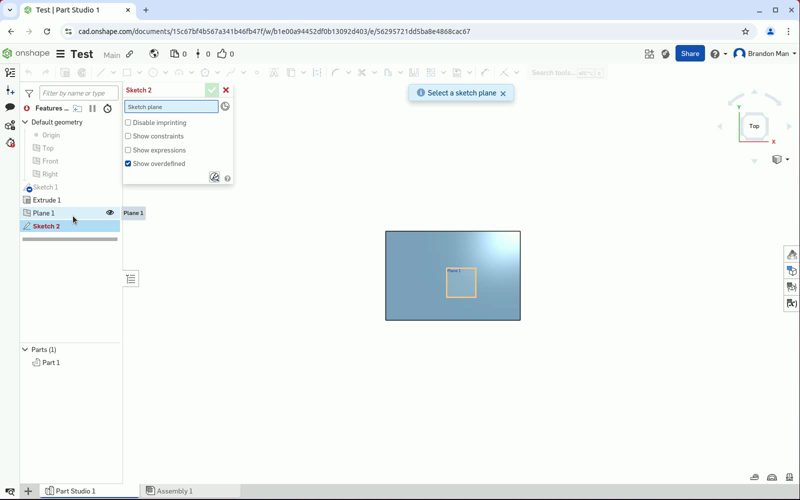
click(73, 215)
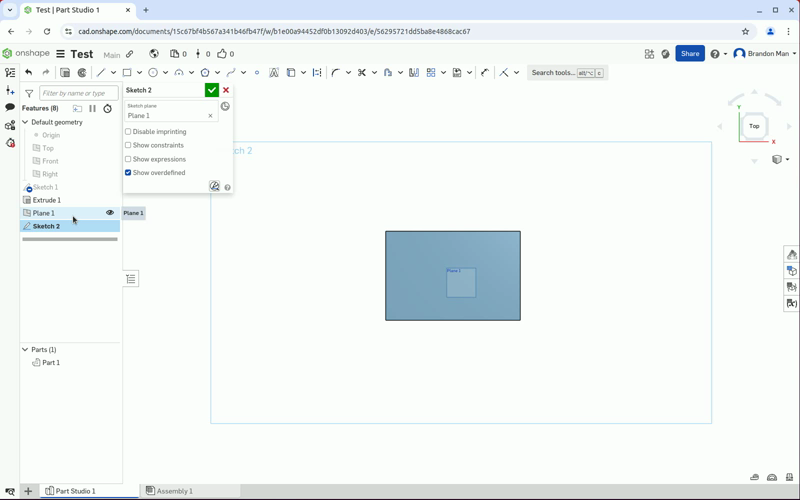
mouse_move(73, 352)
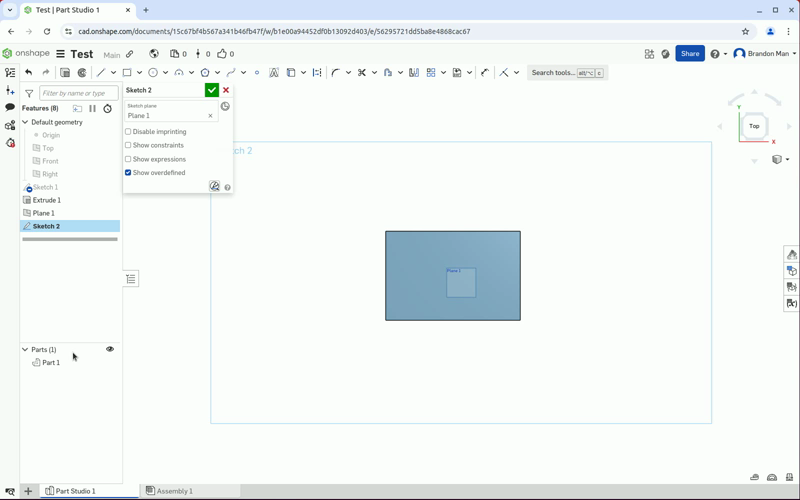
key(y)
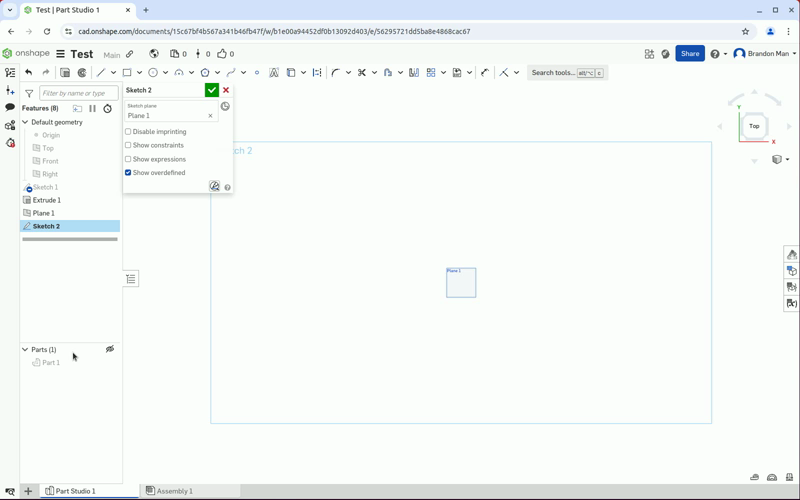
key(l)
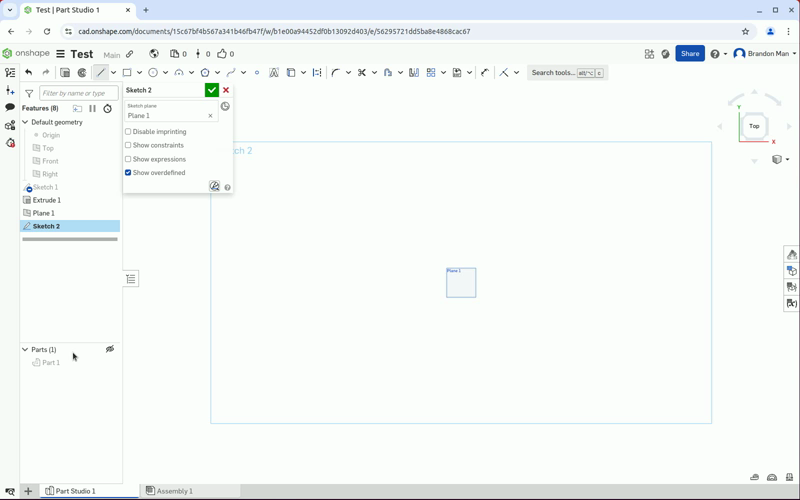
key_down(shift)
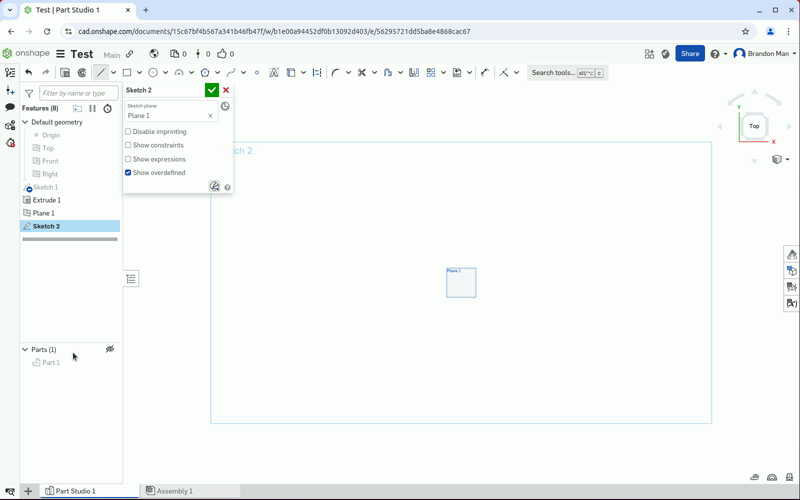
mouse_move(385, 319)
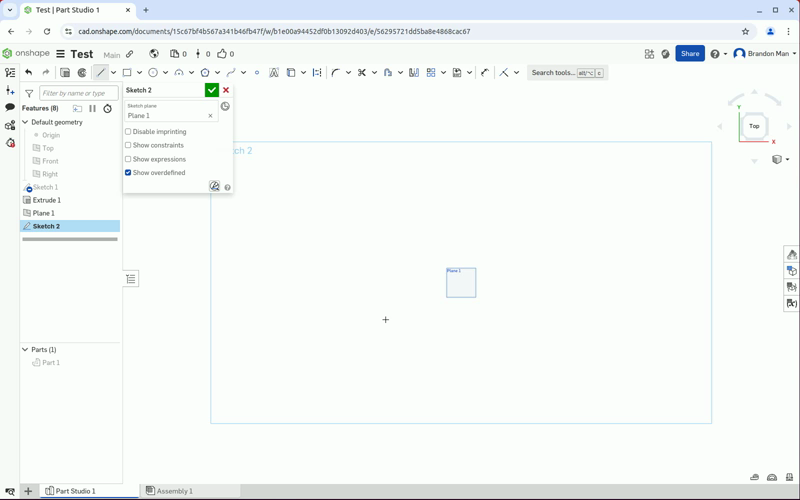
click(385, 319)
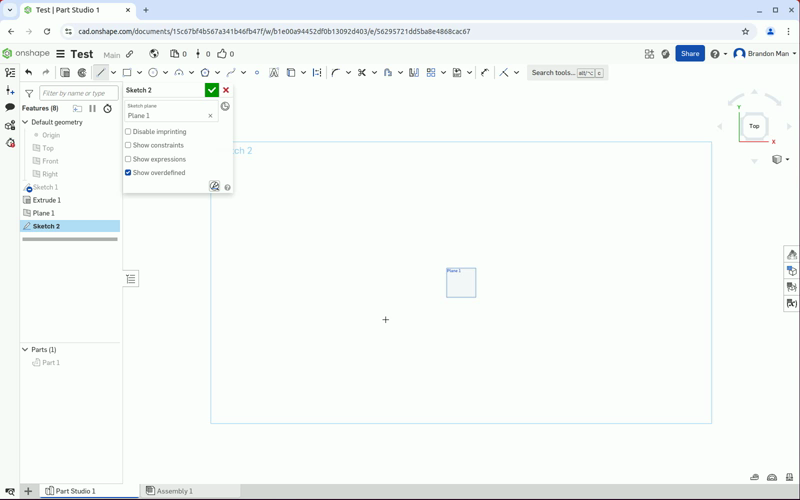
key_up(shift)
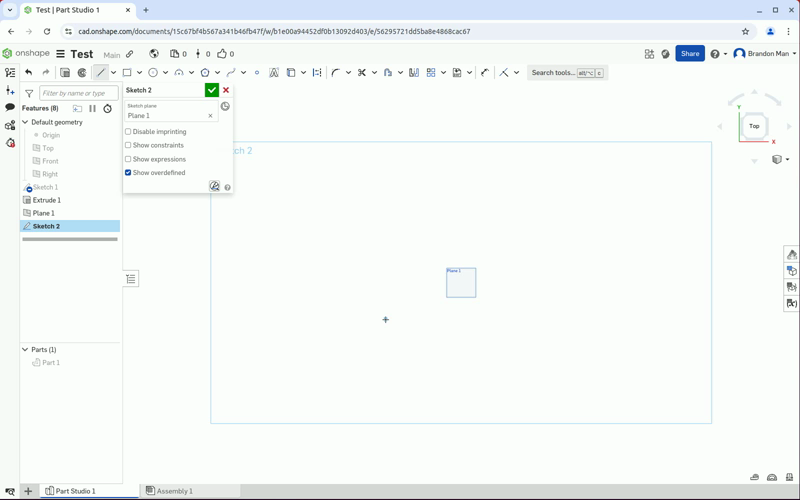
key_down(shift)
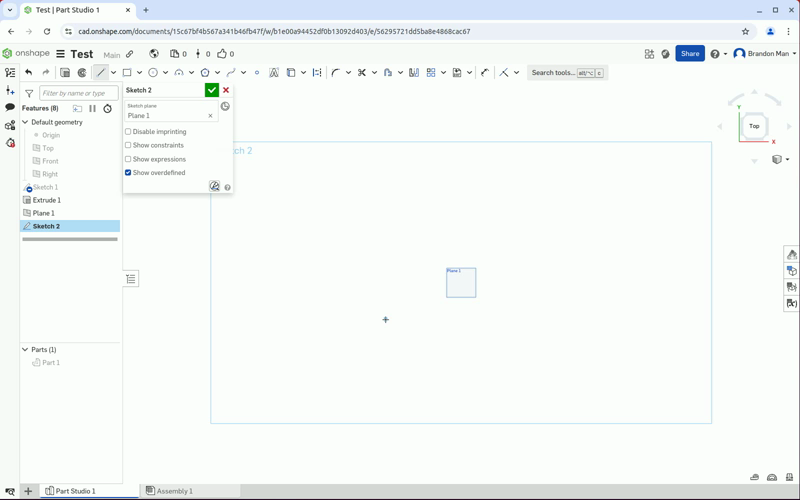
mouse_move(415, 319)
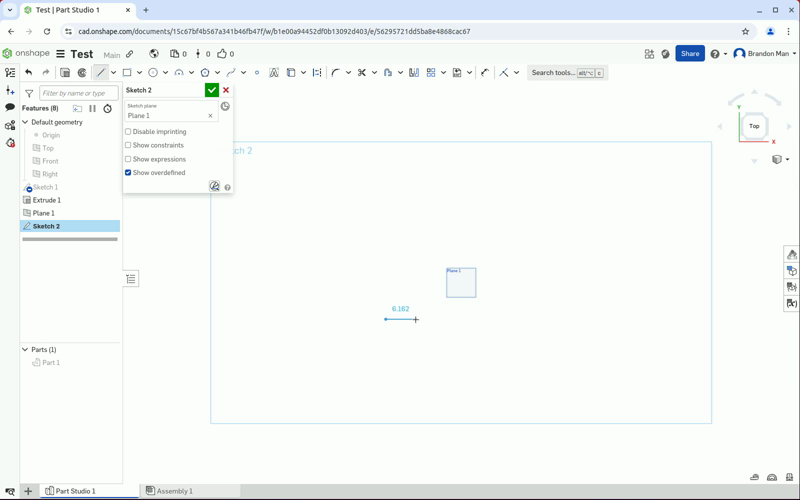
mouse_move(429, 319)
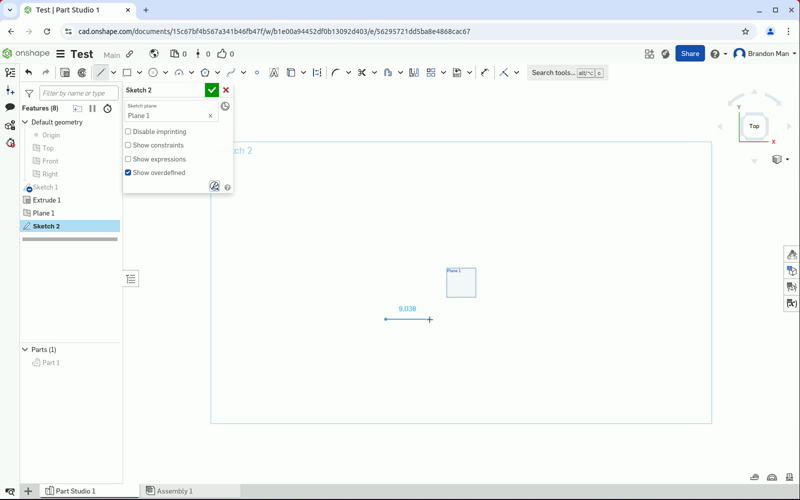
click(429, 319)
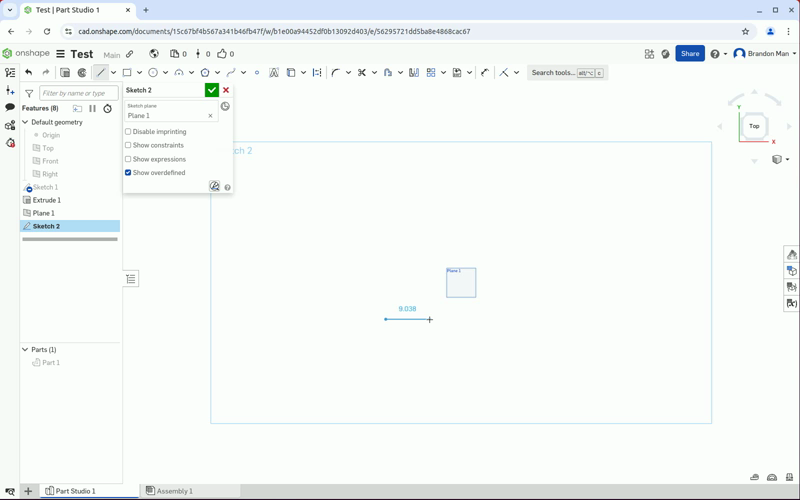
key_up(shift)
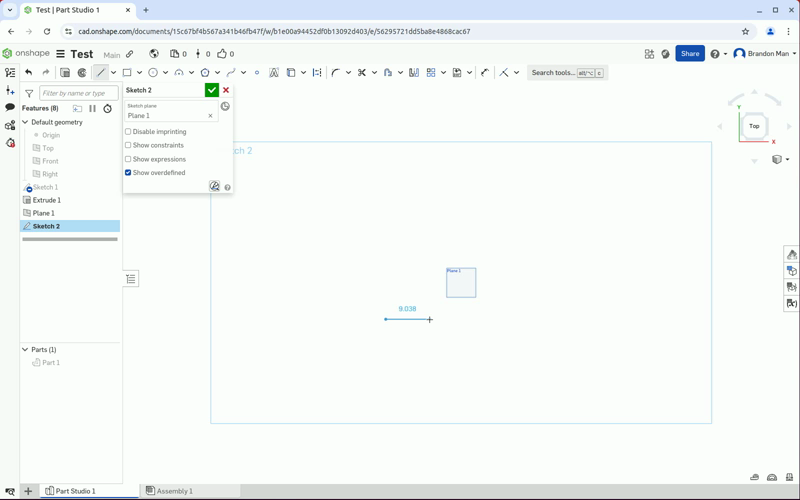
key_down(shift)
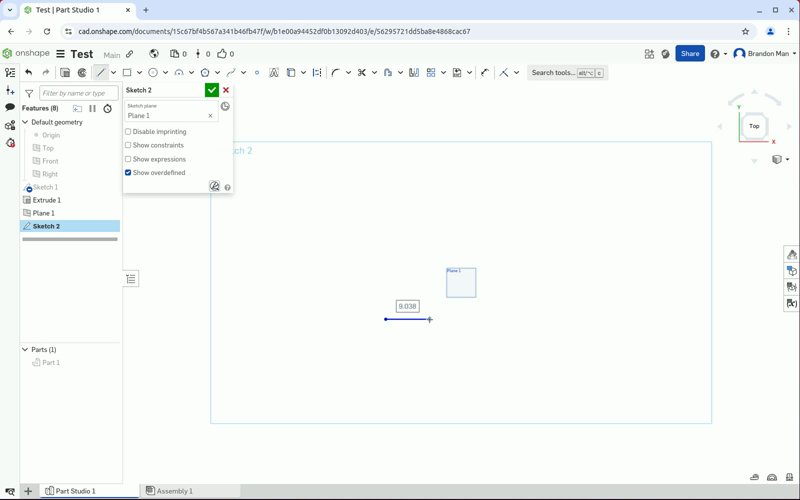
mouse_move(429, 229)
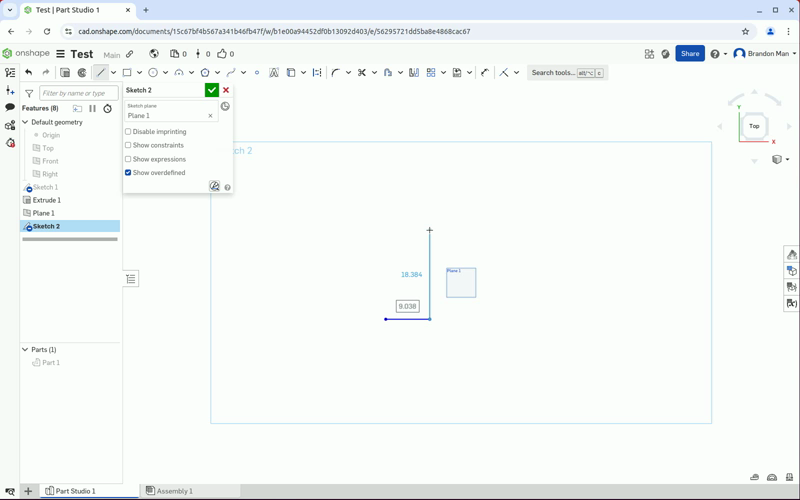
click(429, 229)
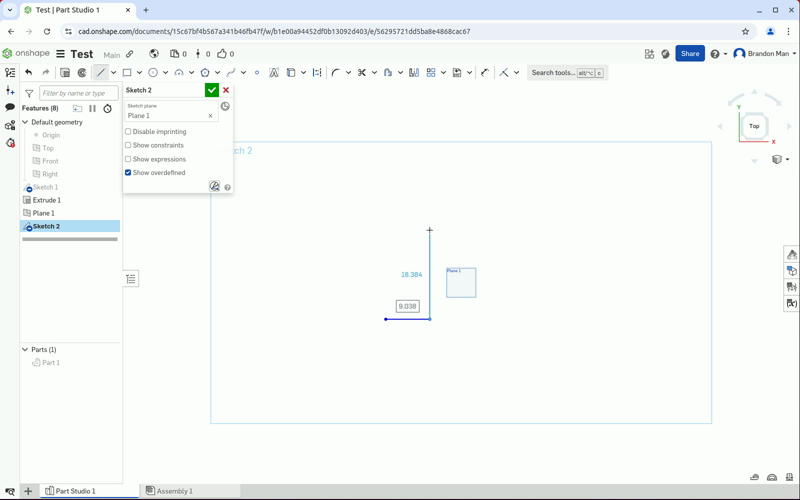
key_up(shift)
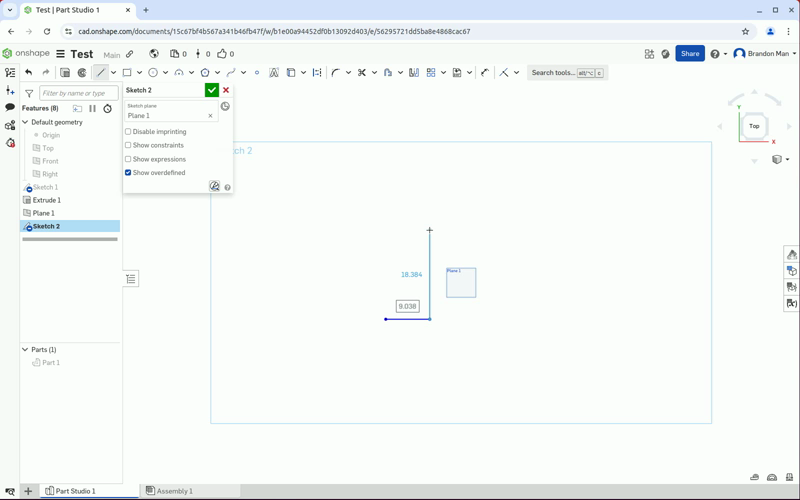
key_down(shift)
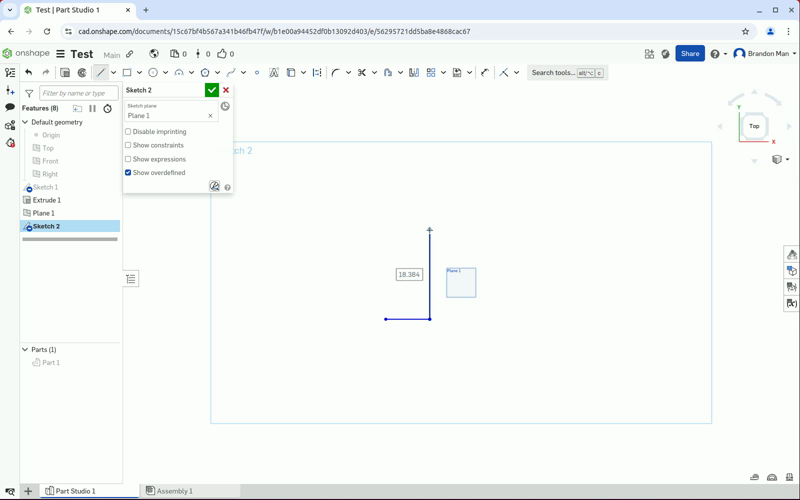
mouse_move(459, 229)
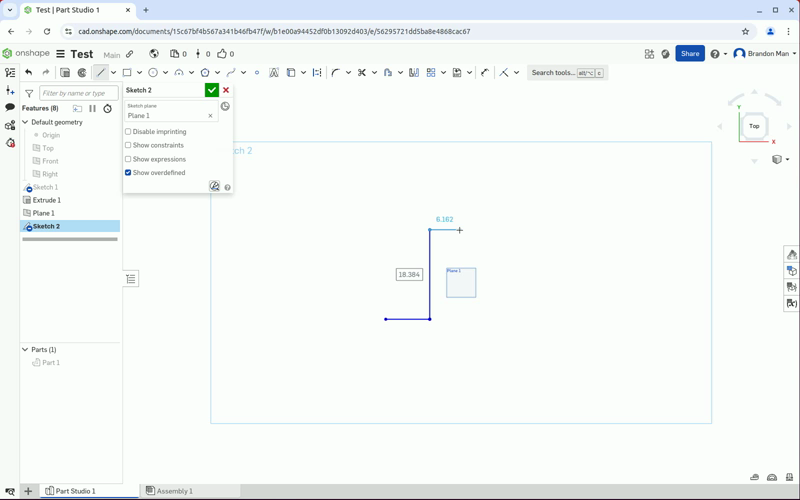
mouse_move(385, 229)
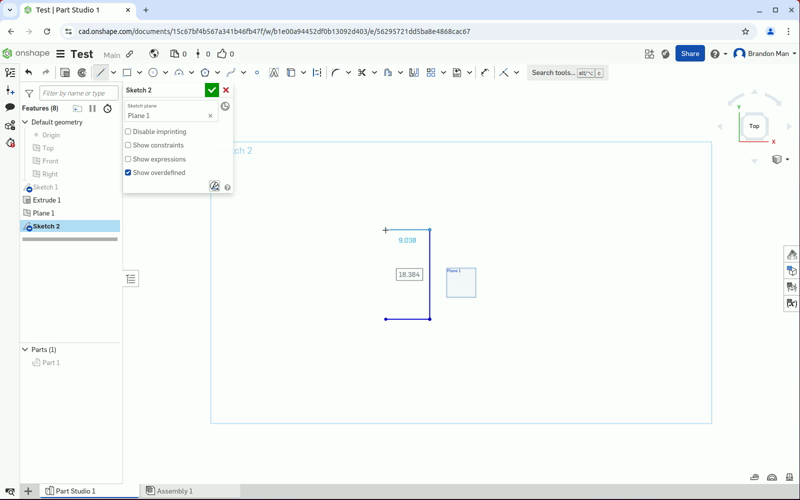
click(385, 229)
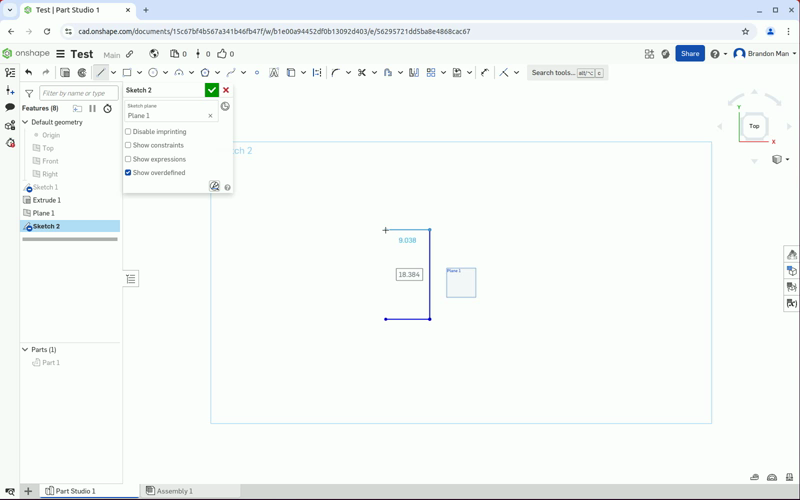
key_up(shift)
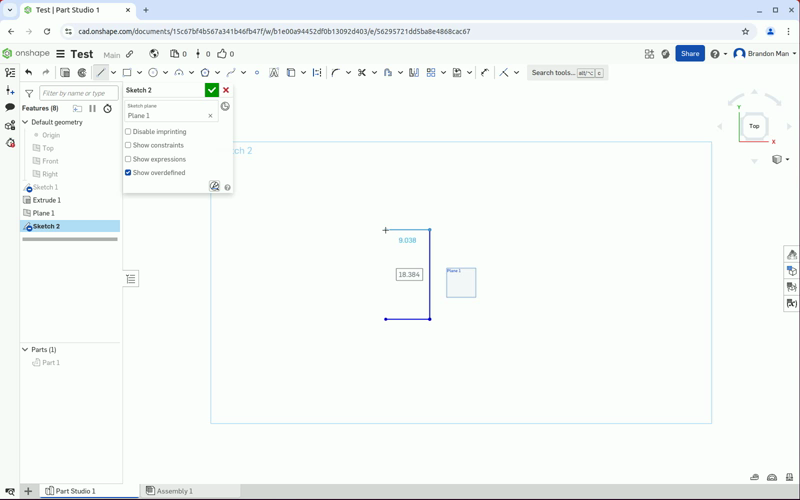
key_down(shift)
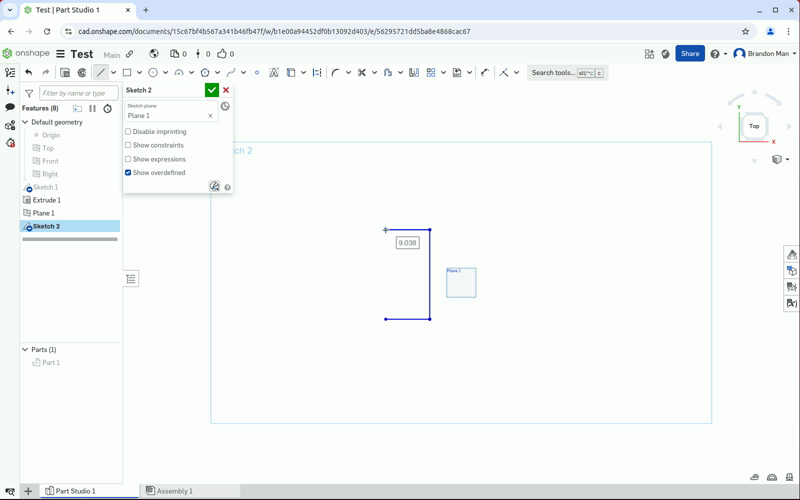
mouse_move(385, 319)
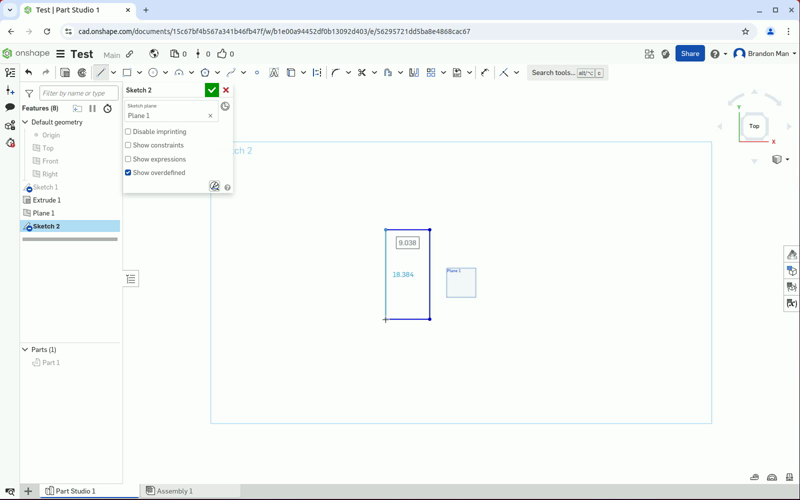
key_up(shift)
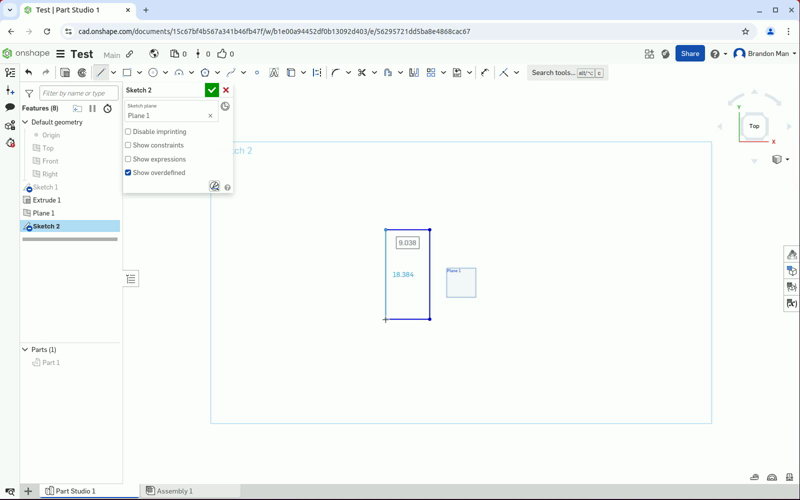
click(385, 319)
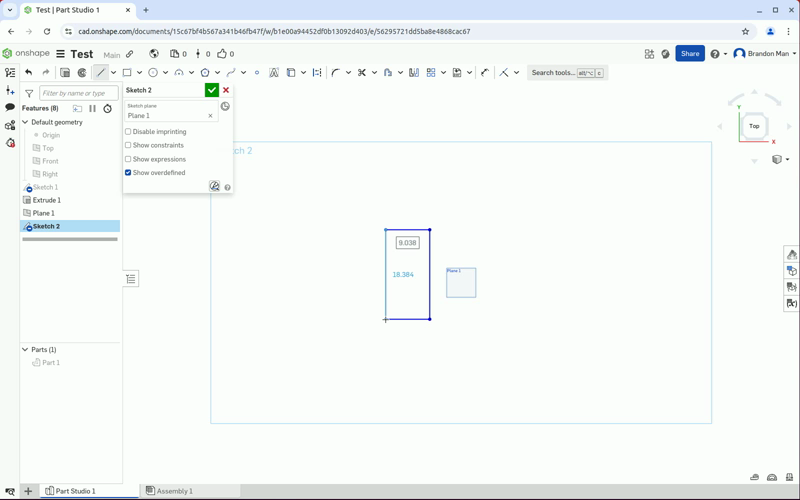
key(esc)
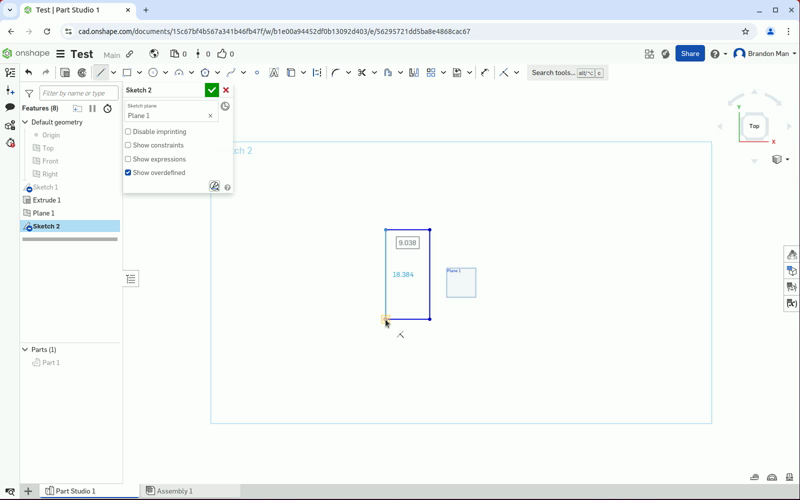
mouse_move(422, 238)
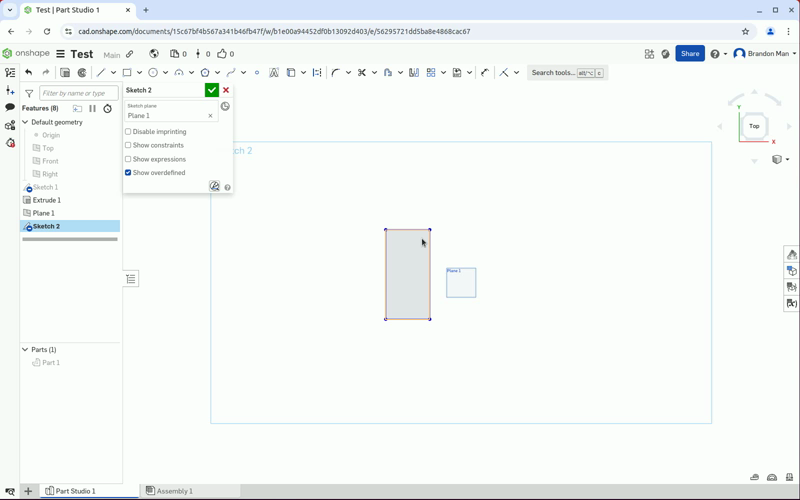
click(422, 238)
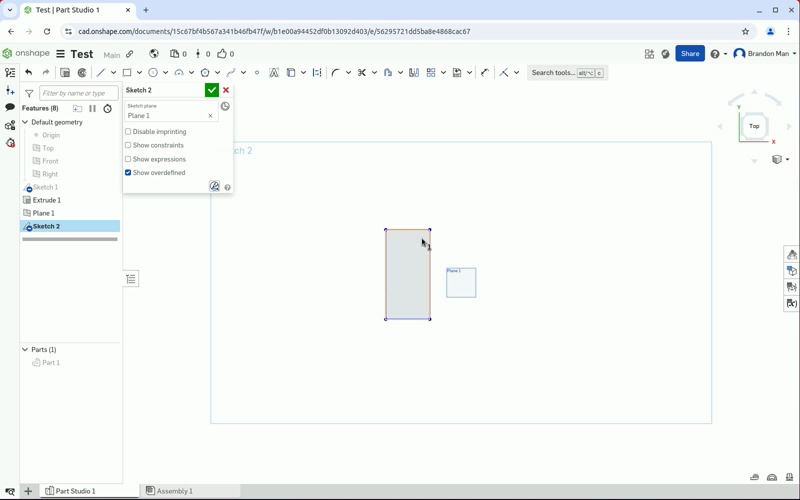
mouse_move(73, 352)
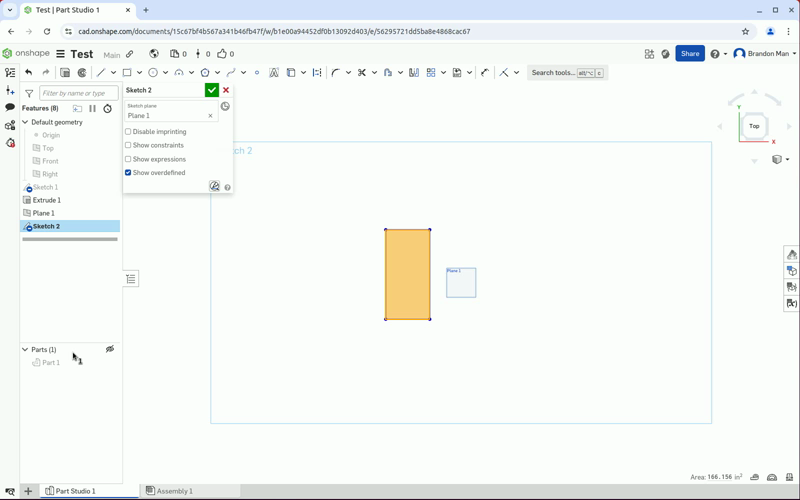
key(shift+y)
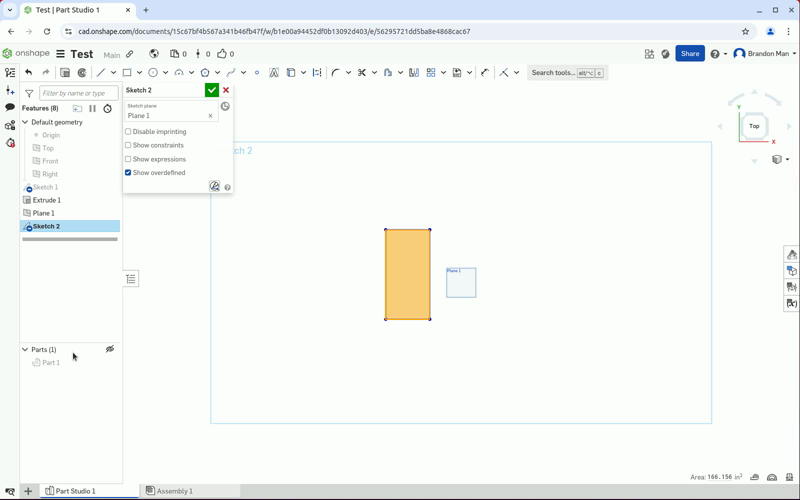
key(shift+e)
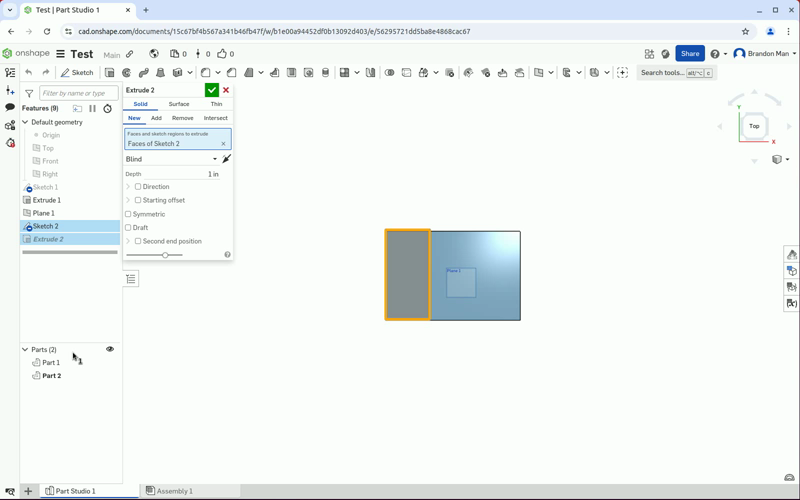
mouse_move(143, 106)
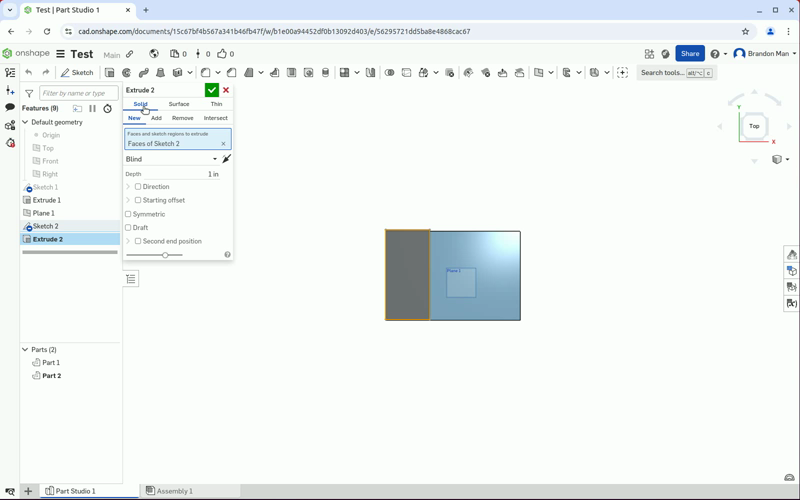
click(143, 106)
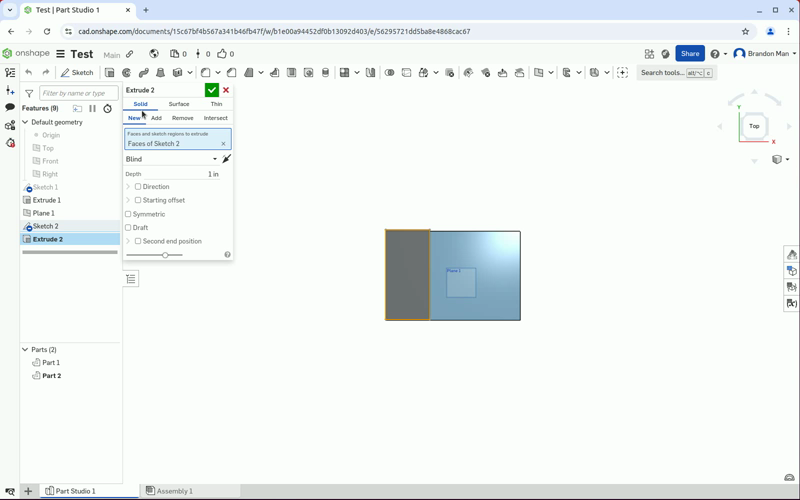
mouse_move(137, 120)
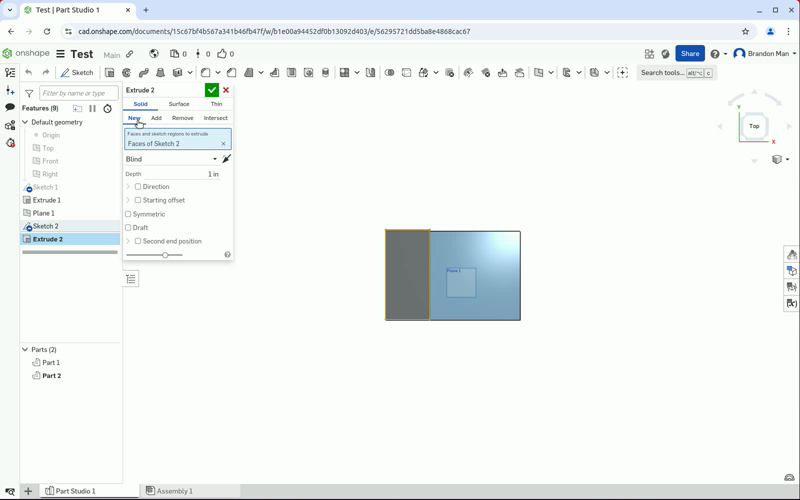
click(137, 120)
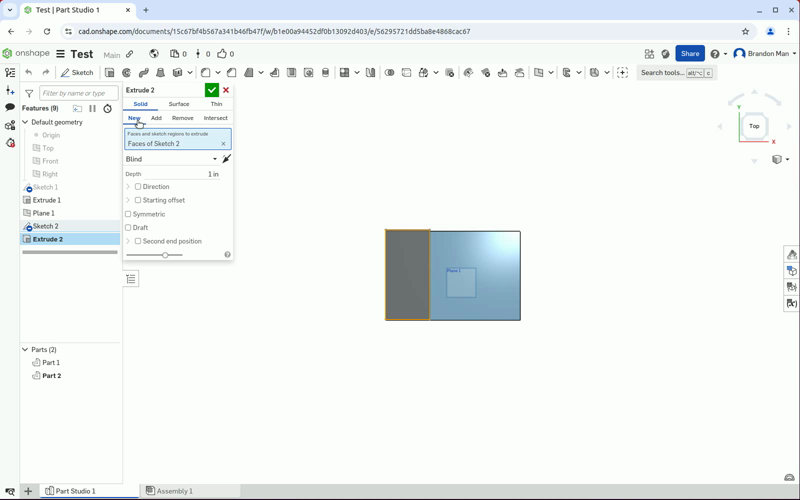
key(tab, 4)
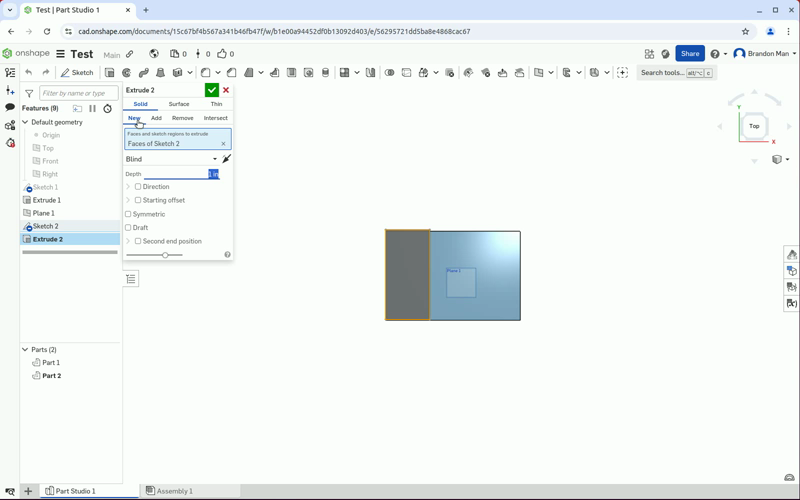
text(13.961)
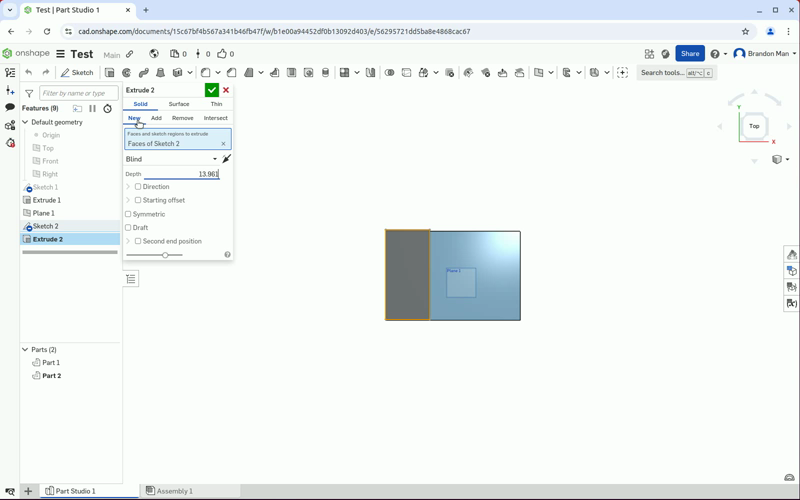
key(enter)
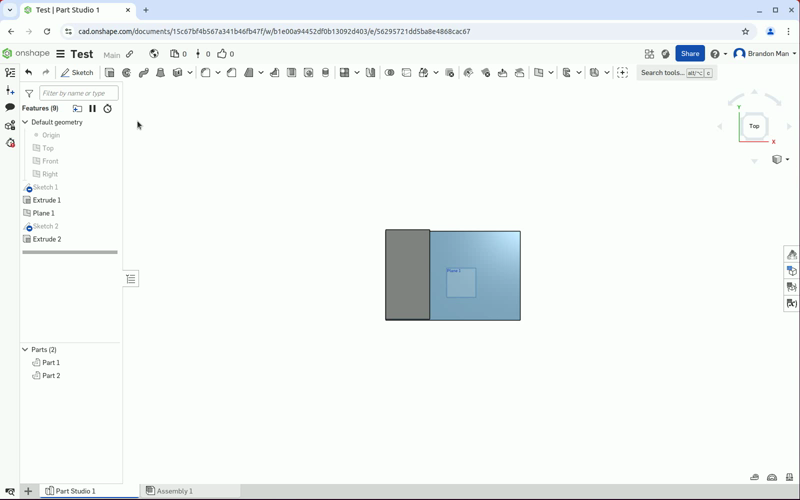
key(shift+h)
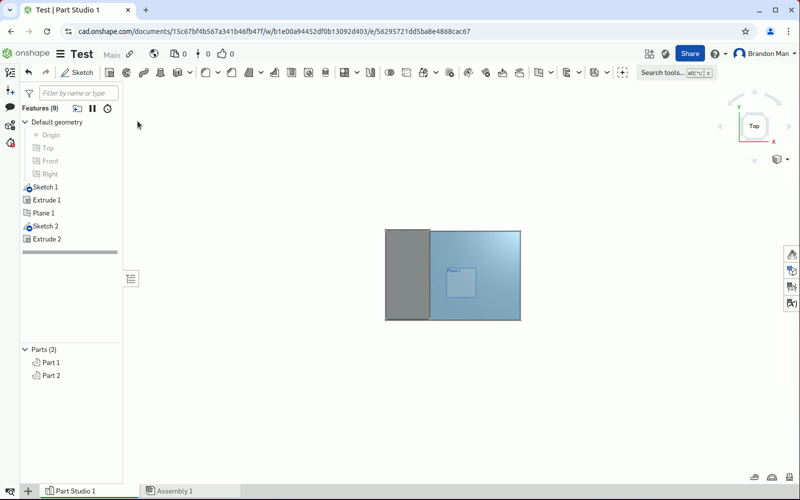
key(shift+h)
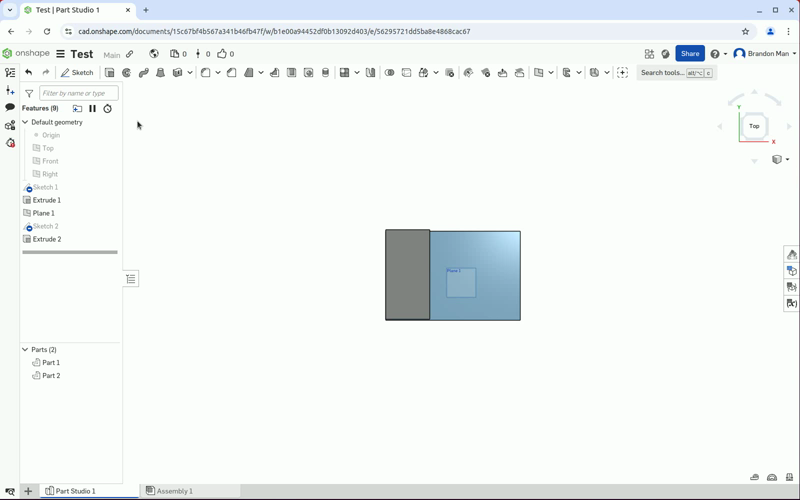
mouse_move(73, 189)
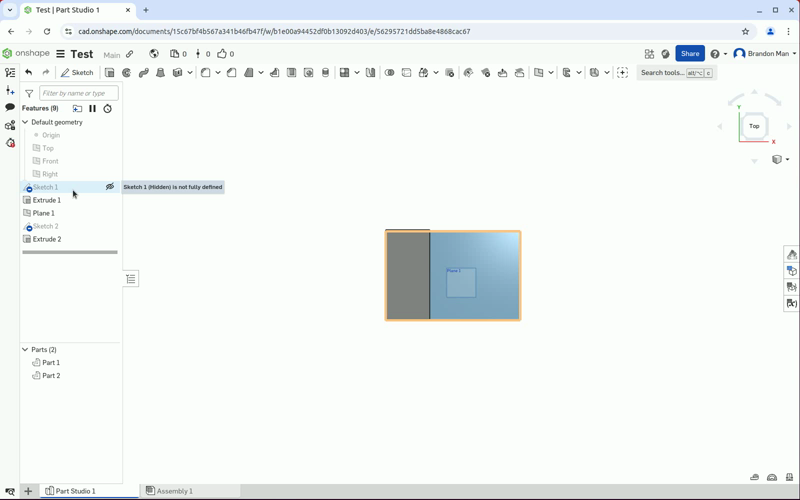
click(73, 189)
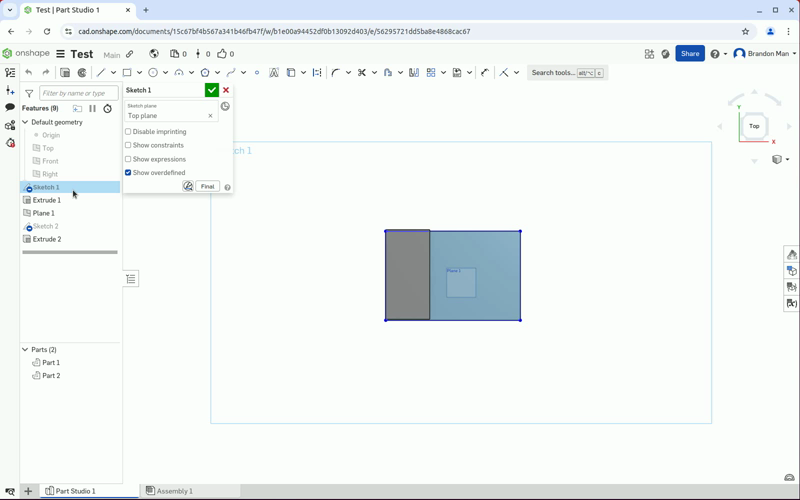
mouse_move(229, 92)
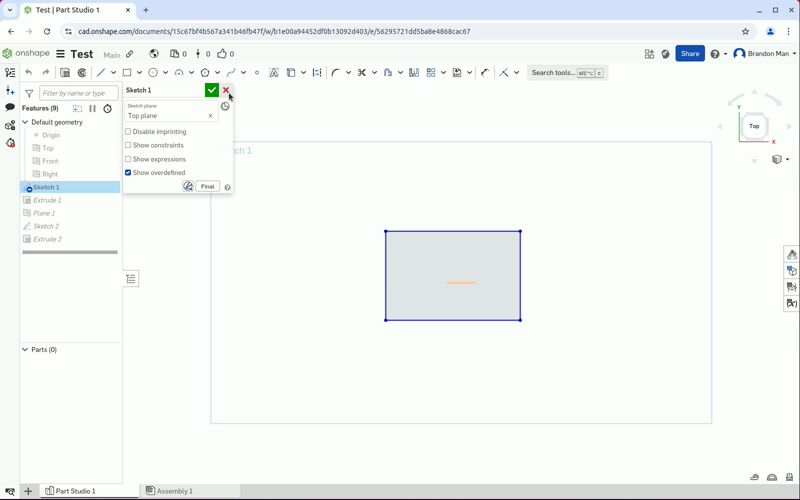
click(229, 92)
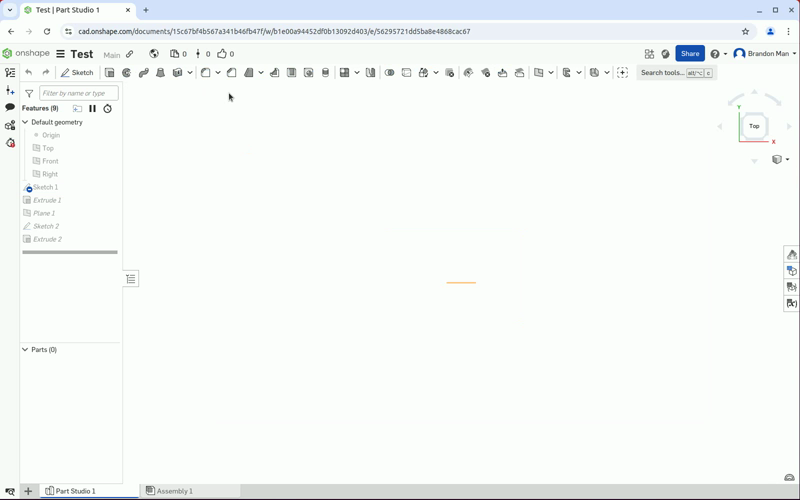
key(shift+s)
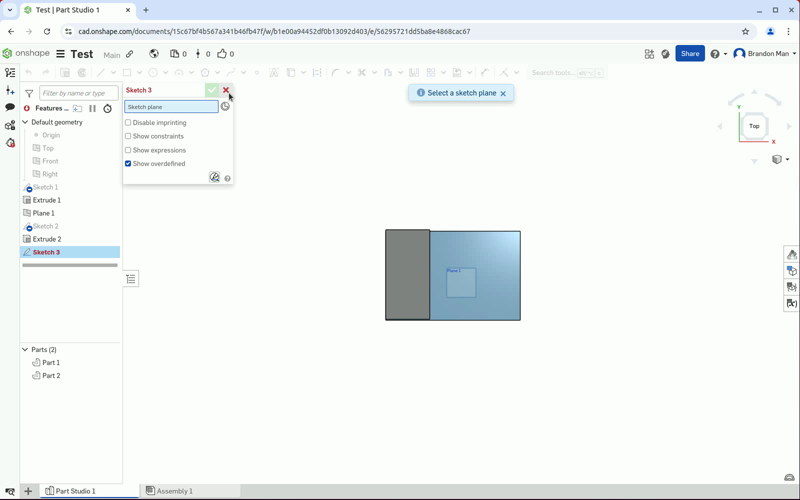
mouse_move(73, 215)
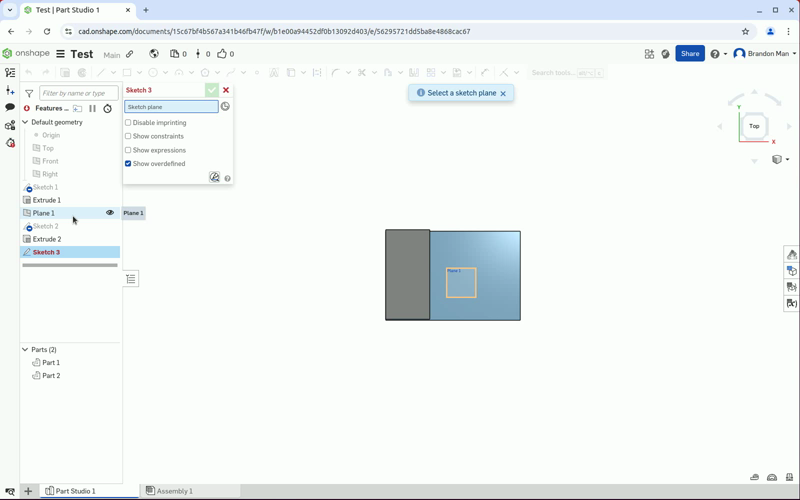
click(73, 215)
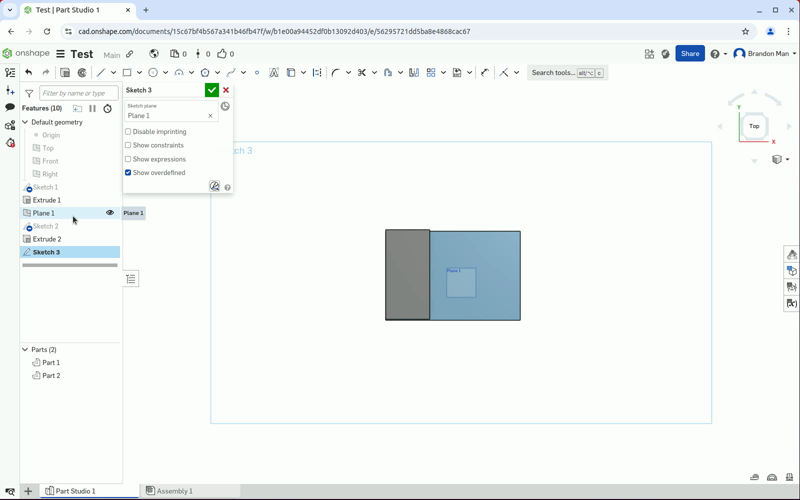
mouse_move(73, 352)
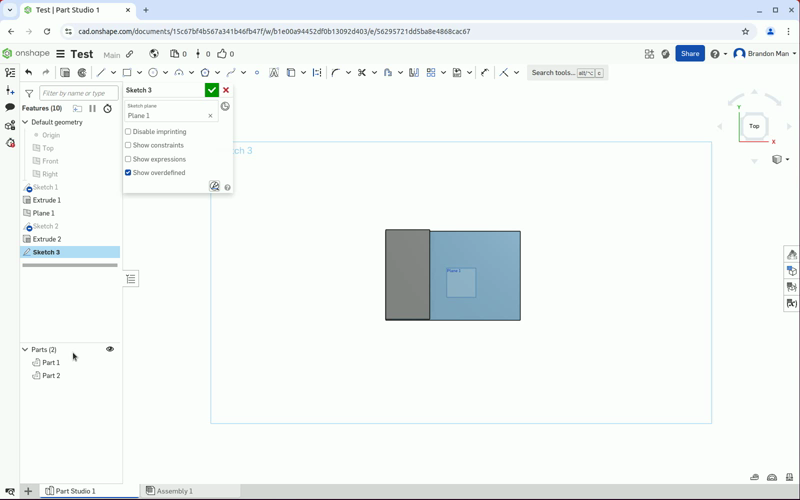
key(y)
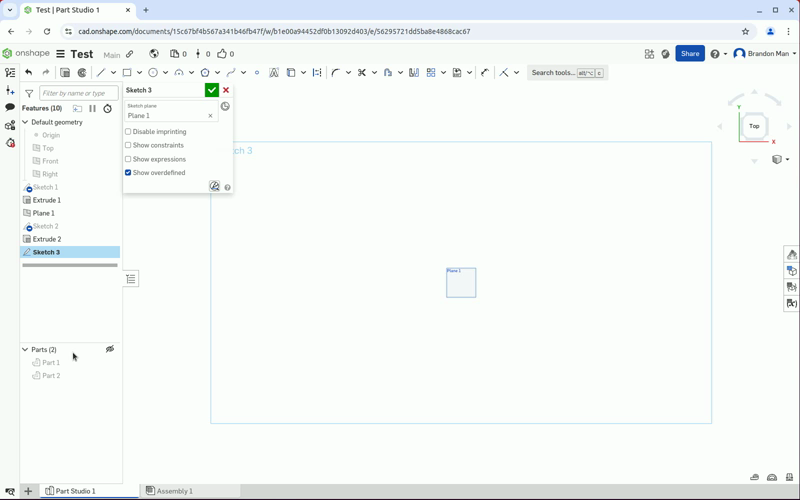
key(l)
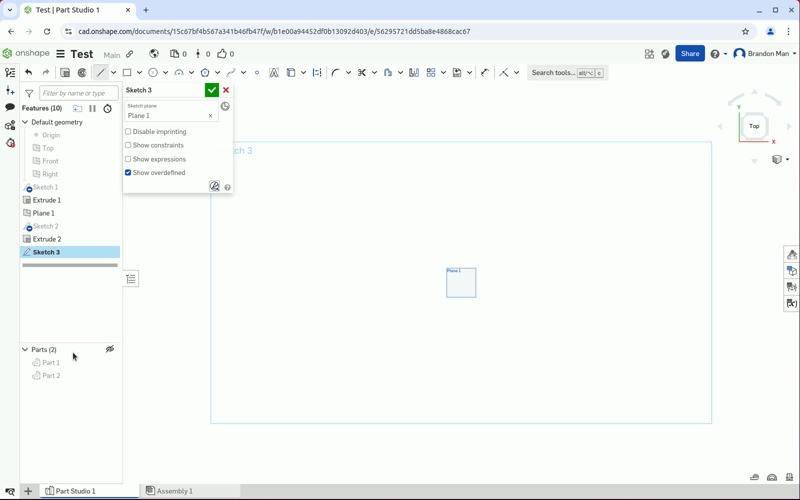
key_down(shift)
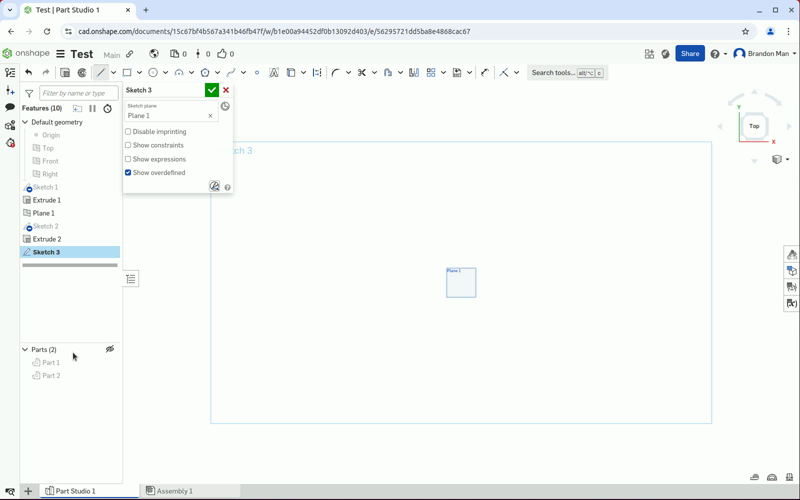
mouse_move(385, 320)
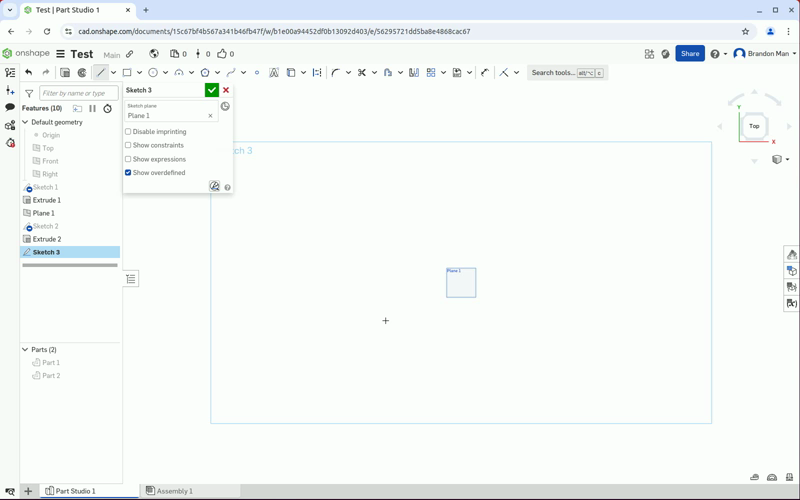
click(385, 320)
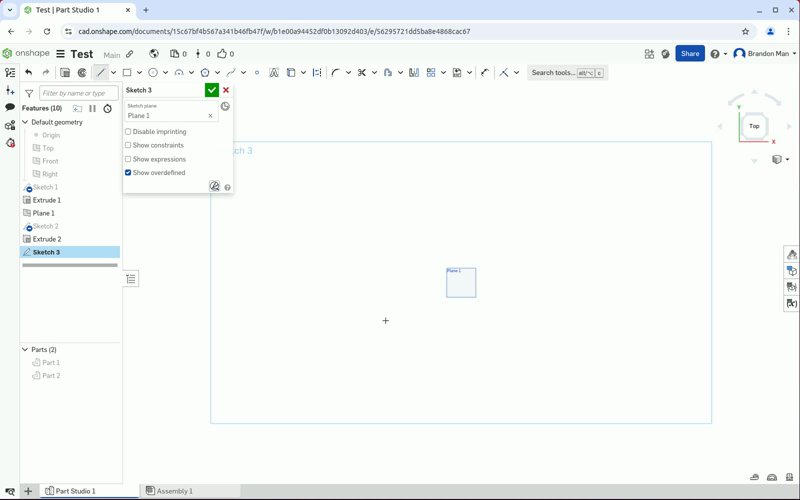
key_up(shift)
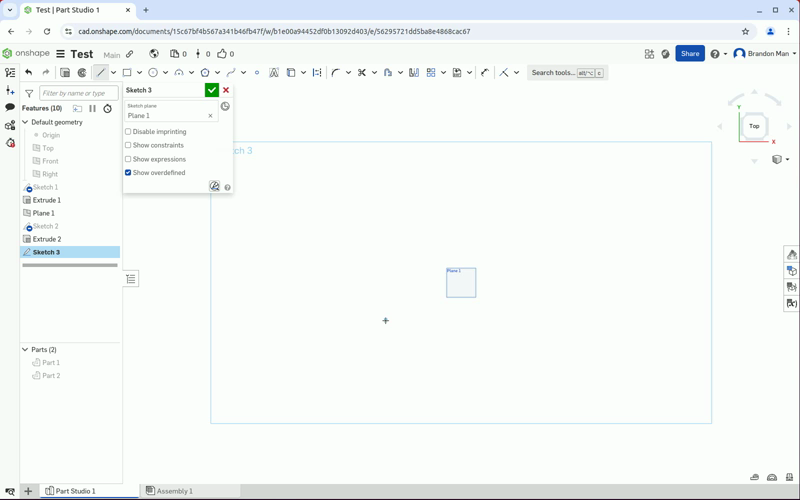
key_down(shift)
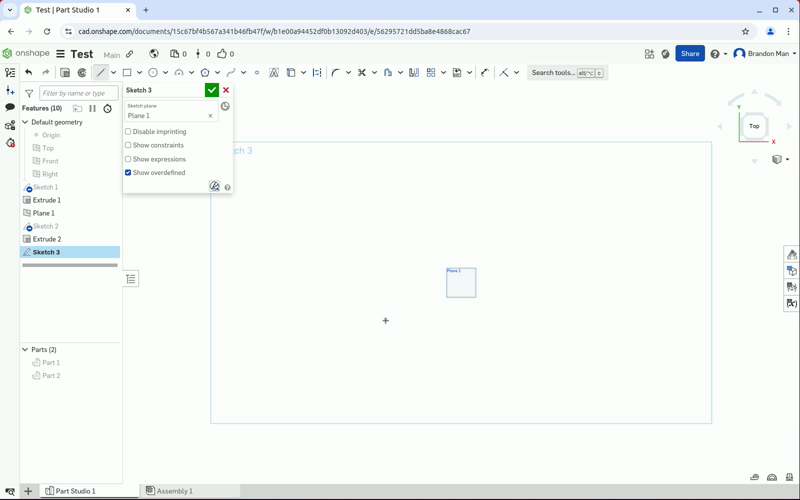
mouse_move(476, 320)
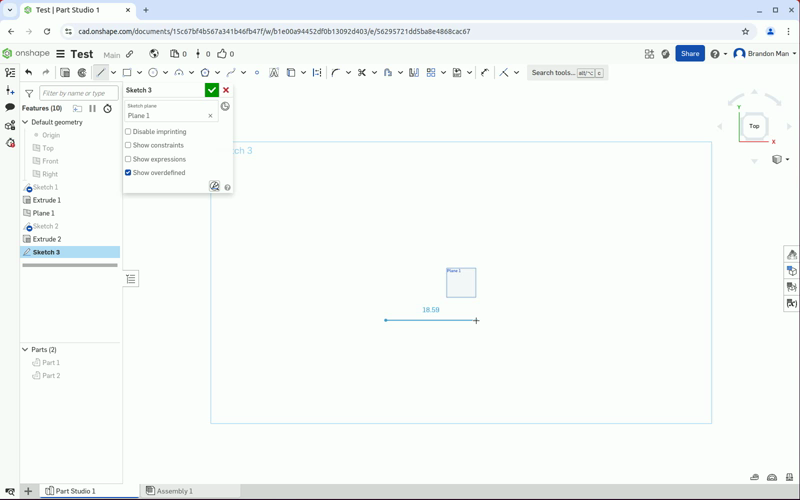
click(476, 320)
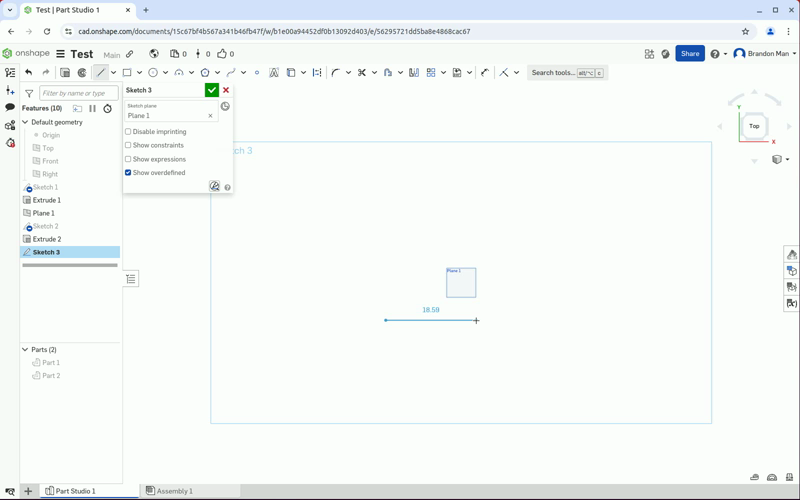
key_up(shift)
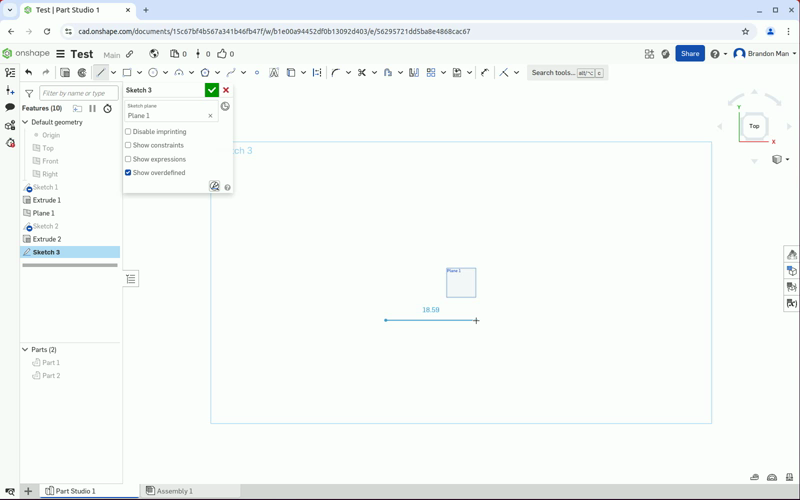
key_down(shift)
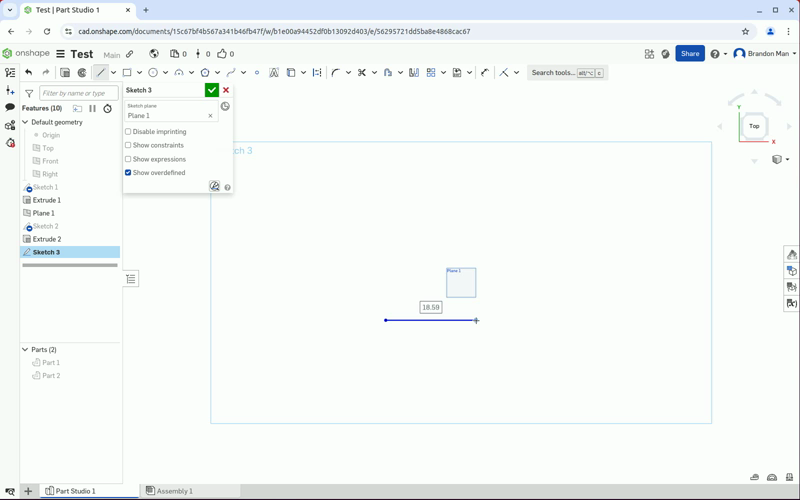
mouse_move(476, 229)
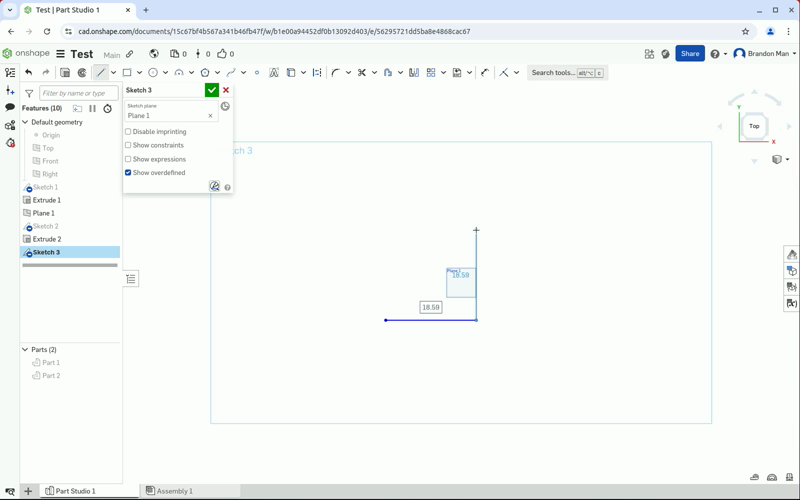
click(476, 229)
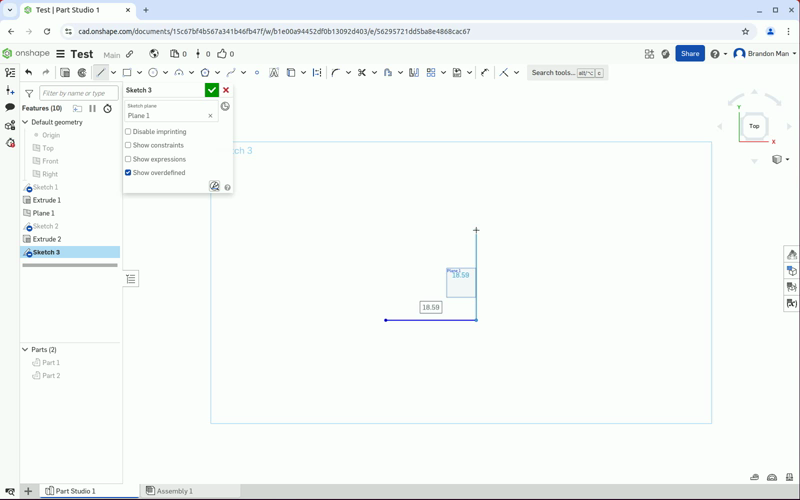
key_up(shift)
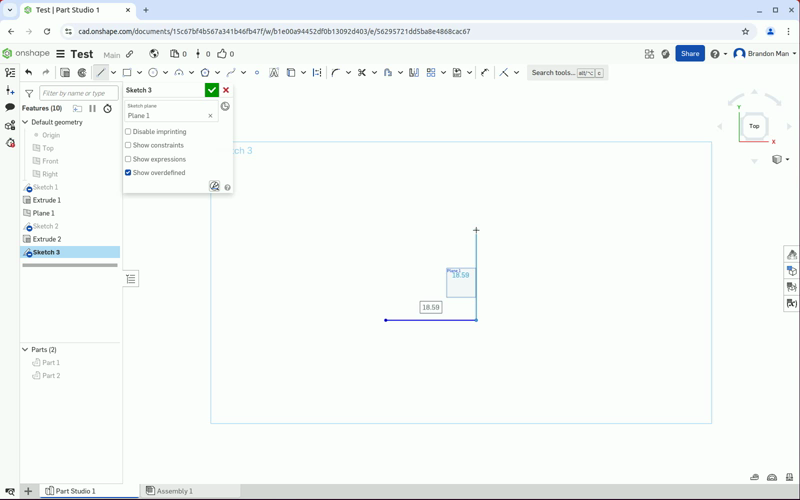
key_down(shift)
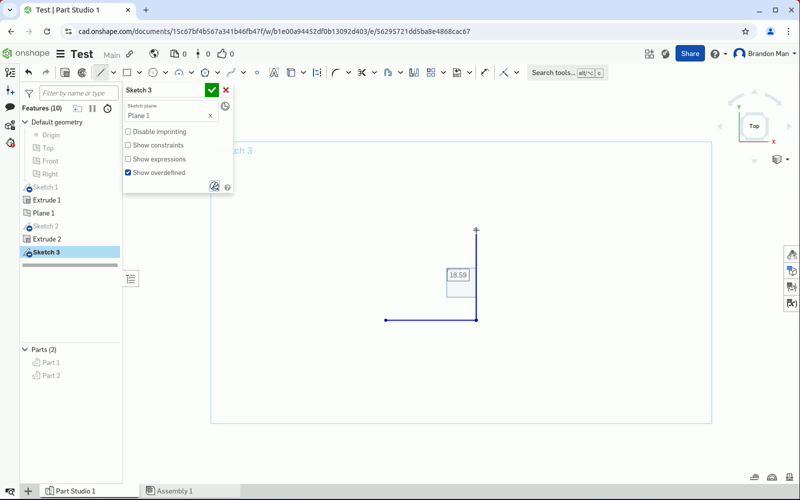
mouse_move(385, 229)
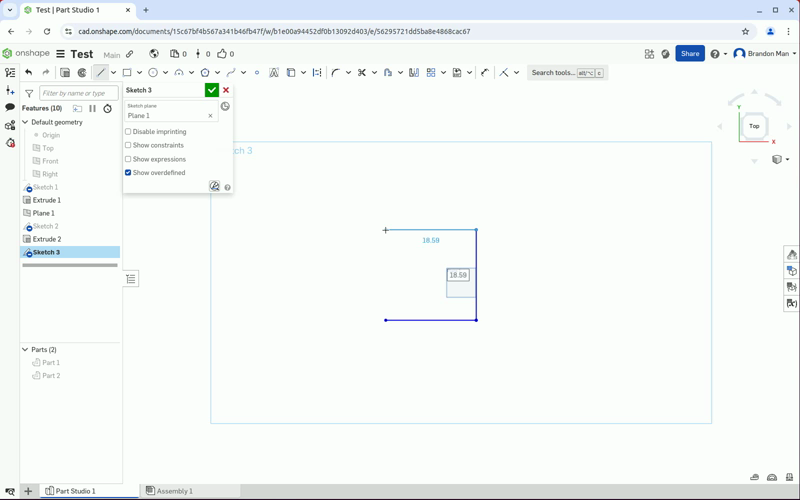
click(385, 229)
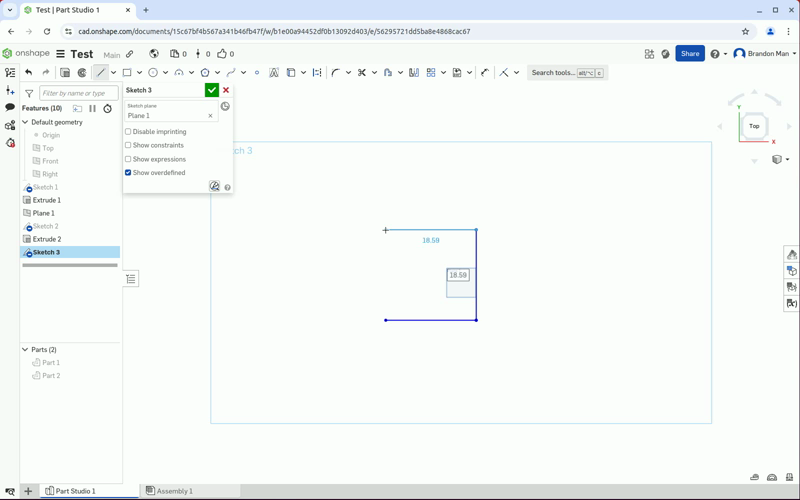
key_up(shift)
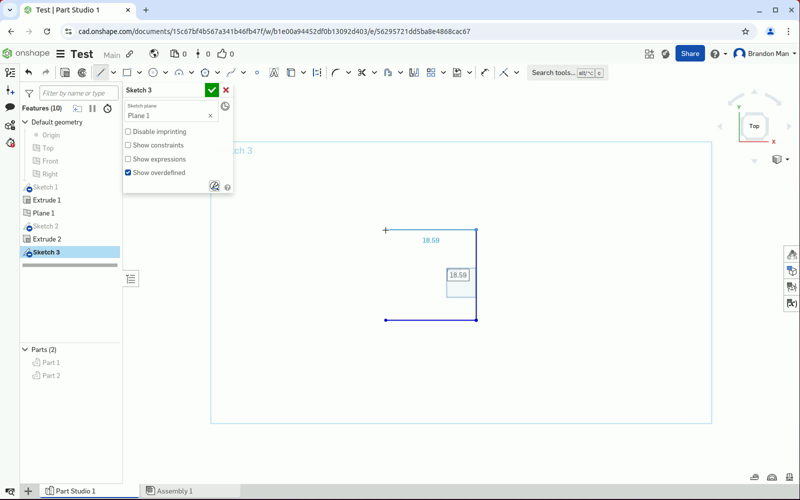
key_down(shift)
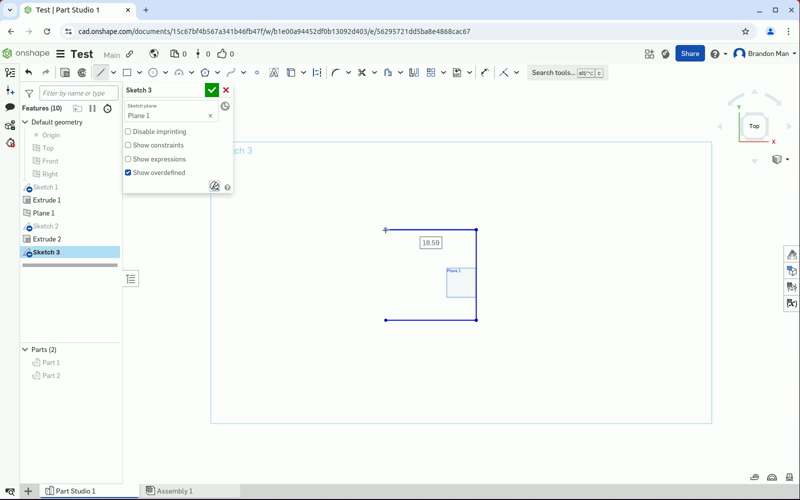
mouse_move(385, 320)
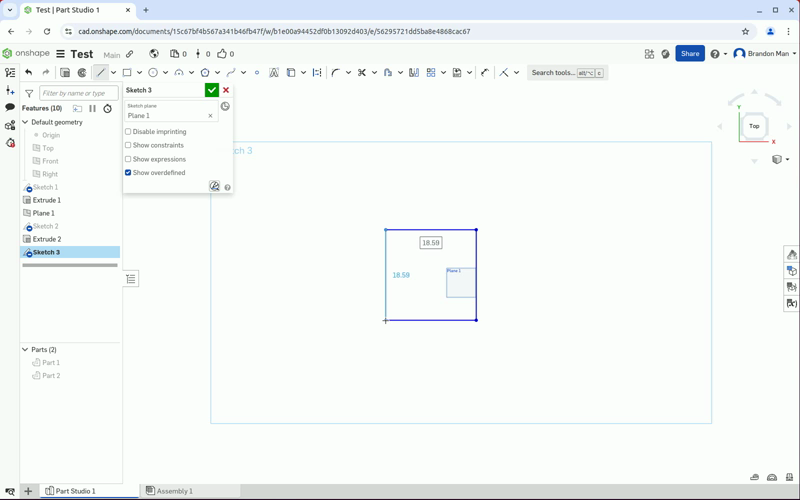
key_up(shift)
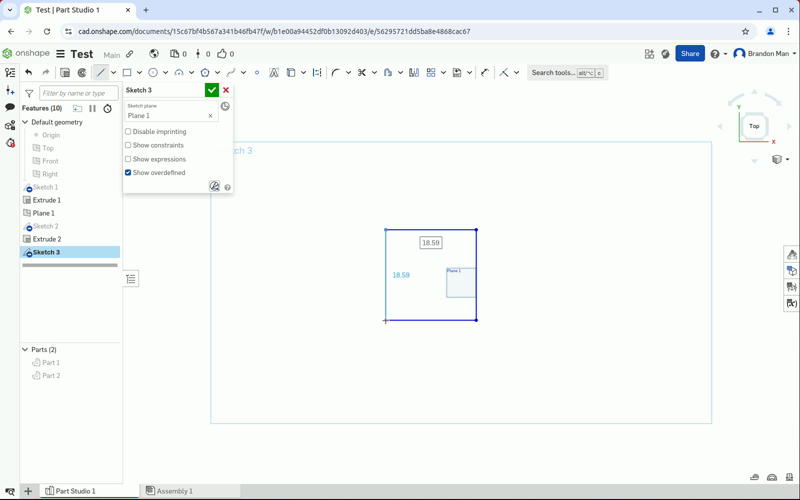
click(385, 320)
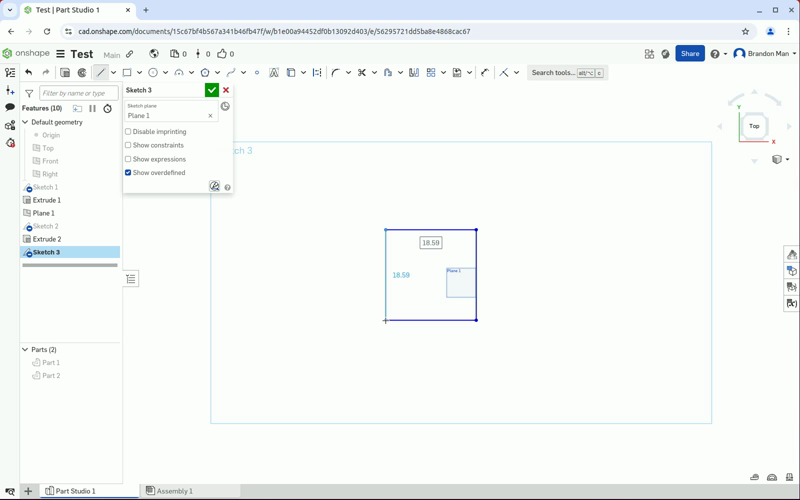
key(esc)
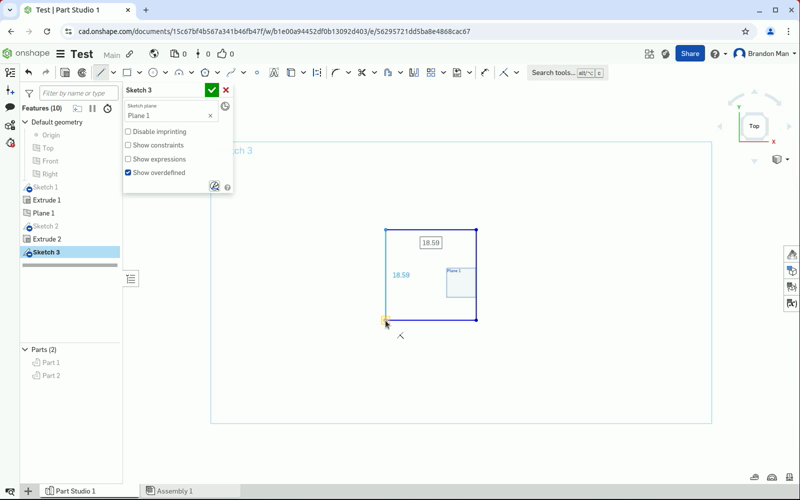
mouse_move(404, 258)
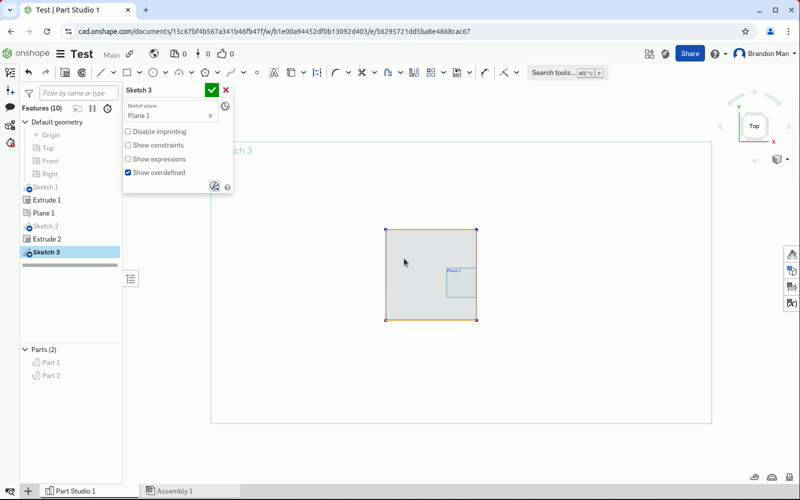
click(404, 258)
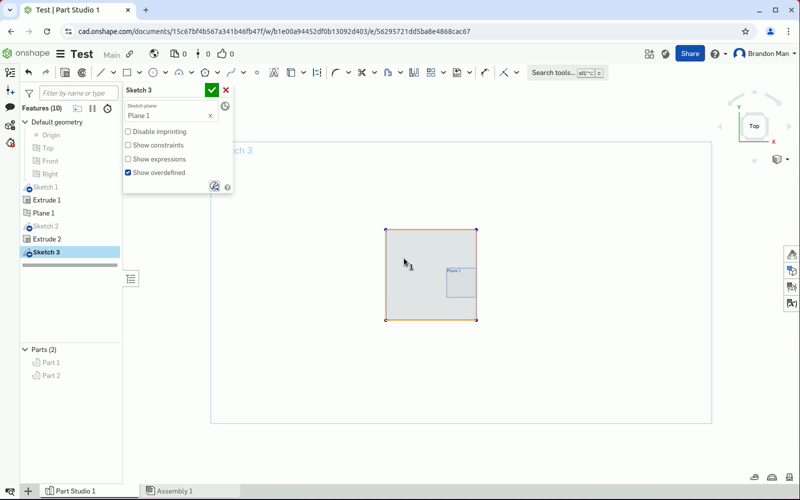
mouse_move(73, 352)
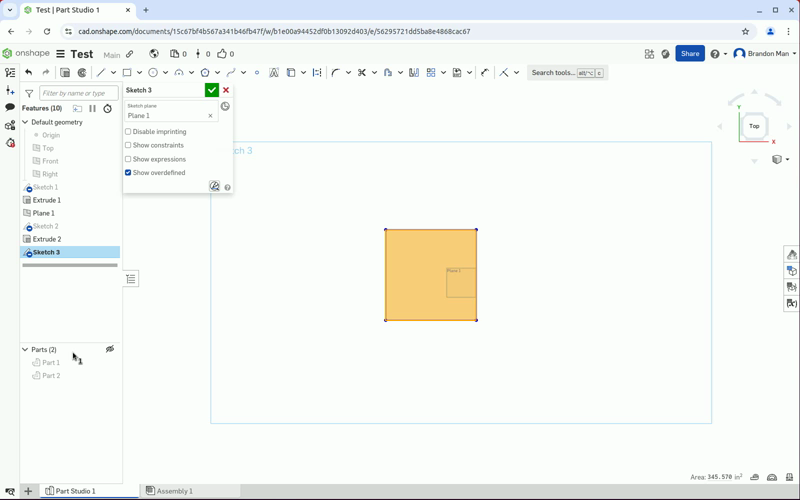
key(shift+y)
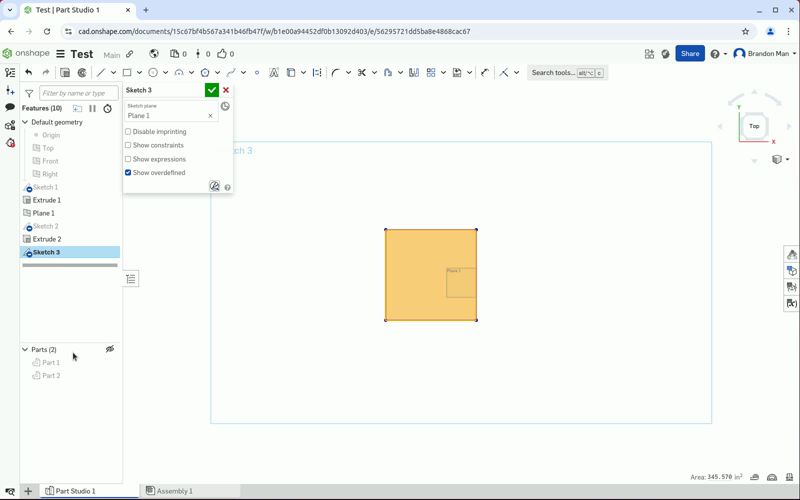
key(shift+e)
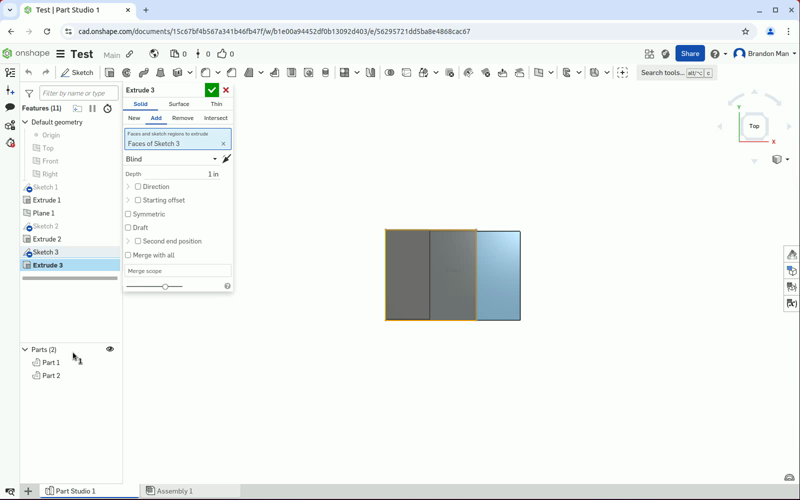
mouse_move(143, 106)
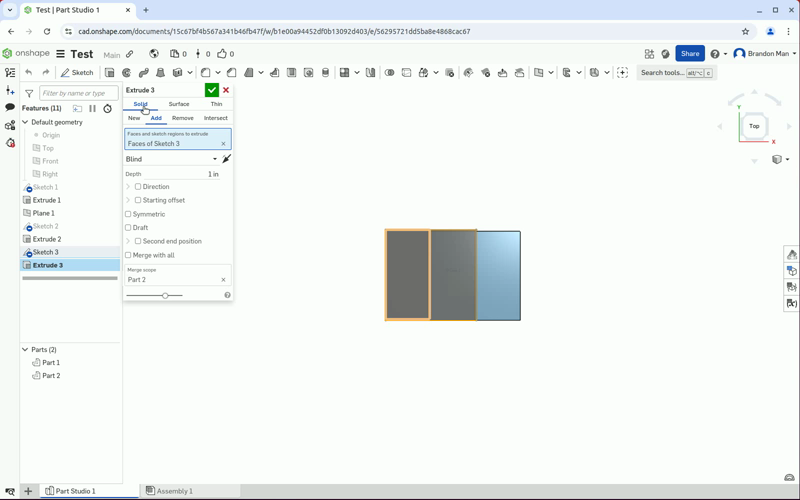
click(143, 106)
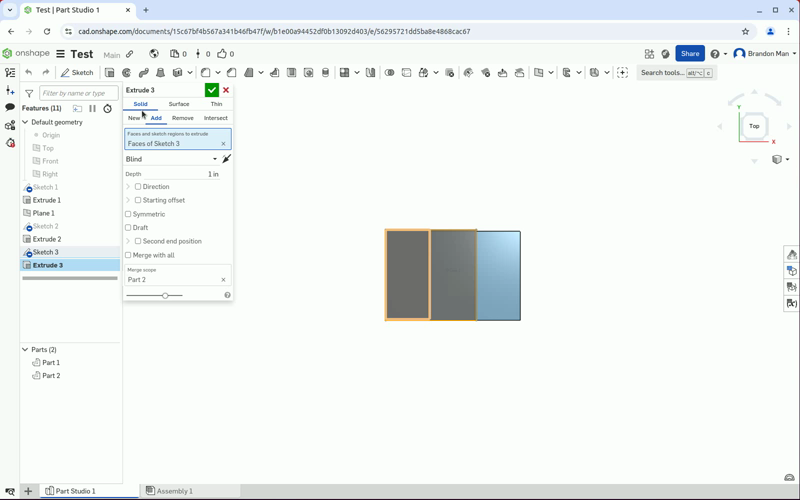
mouse_move(137, 120)
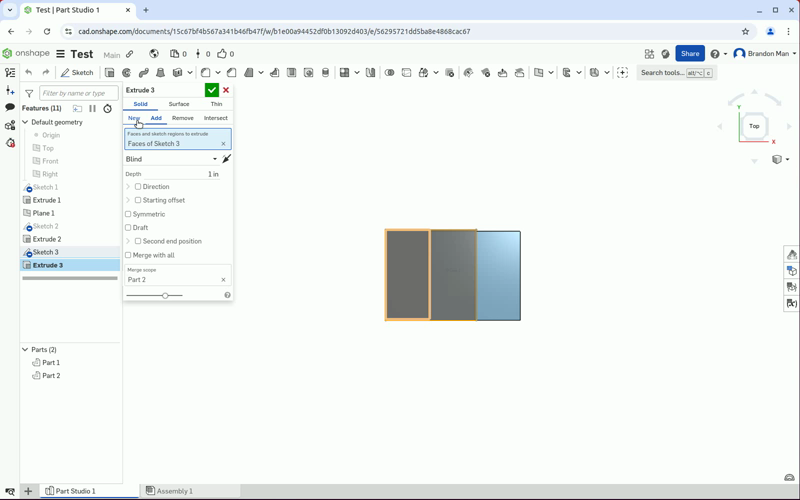
click(137, 120)
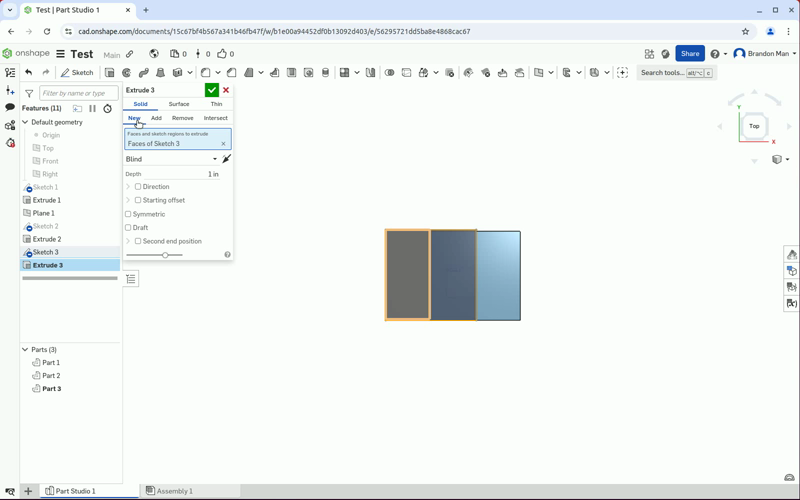
key(tab, 4)
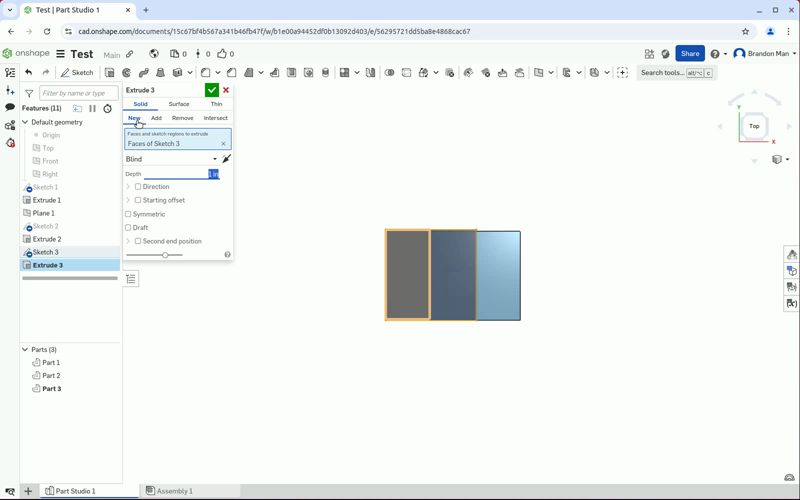
text(13.961)
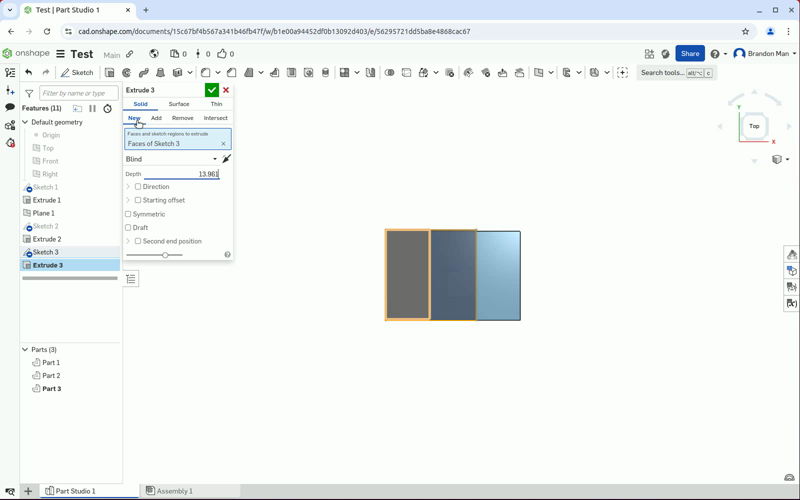
key(enter)
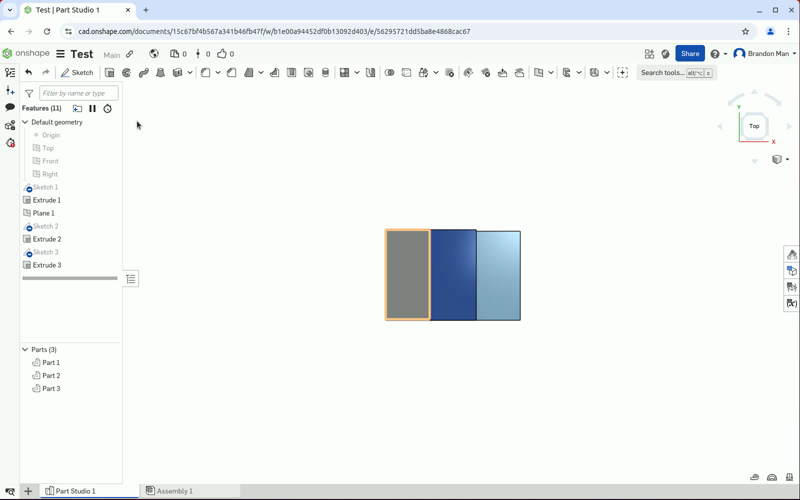
key(shift+h)
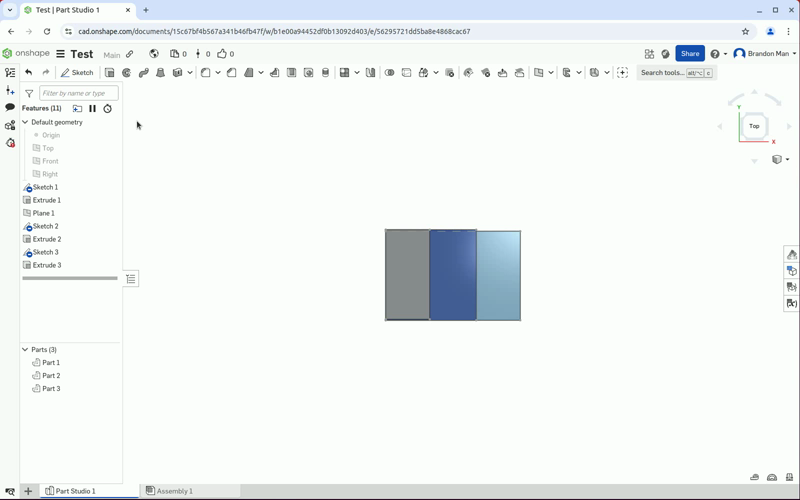
key(shift+h)
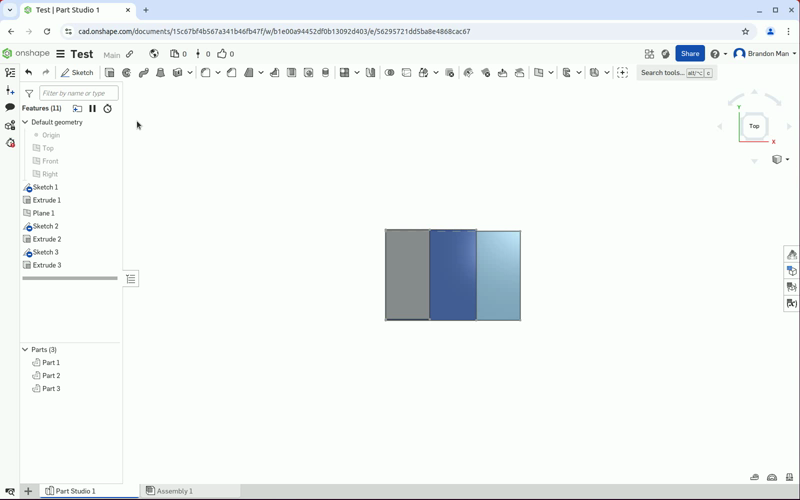
key(shift+7)
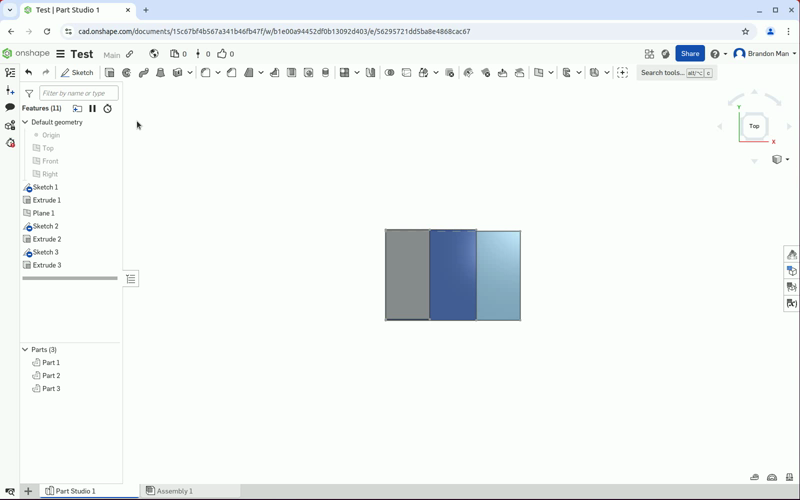
key(up, 3)
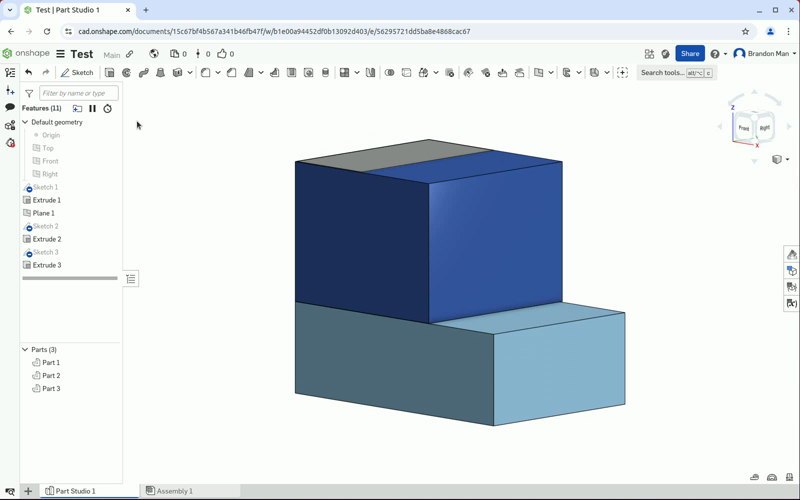
key(left, 3)
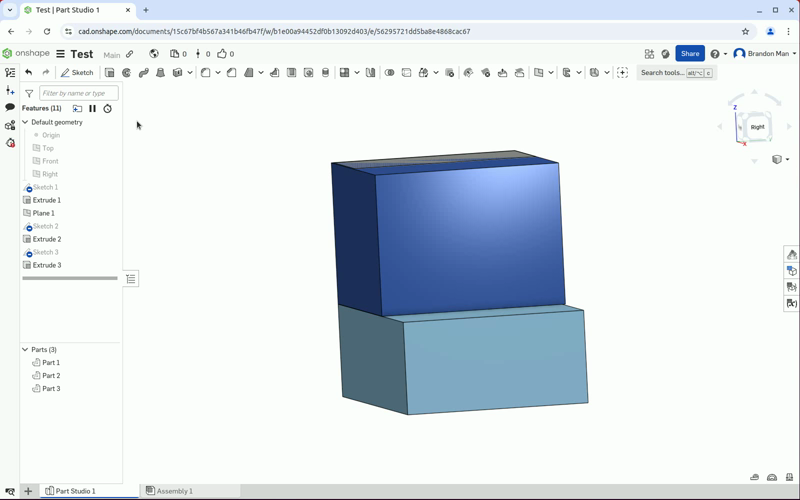
key(right, 3)
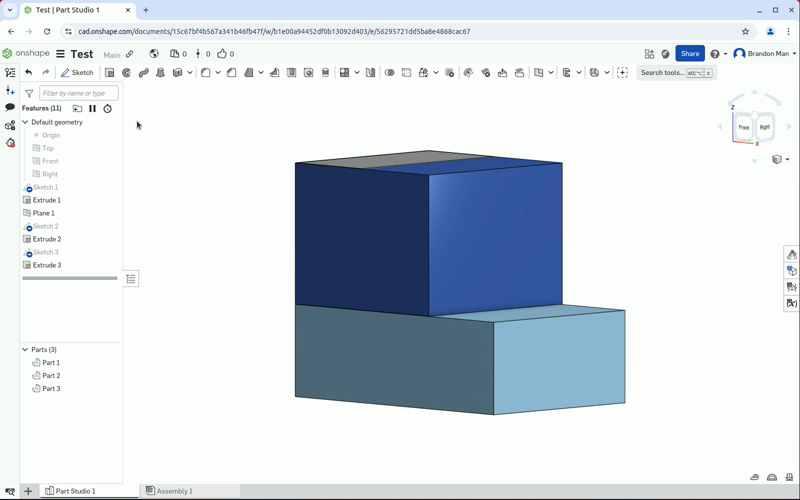
key(down, 3)
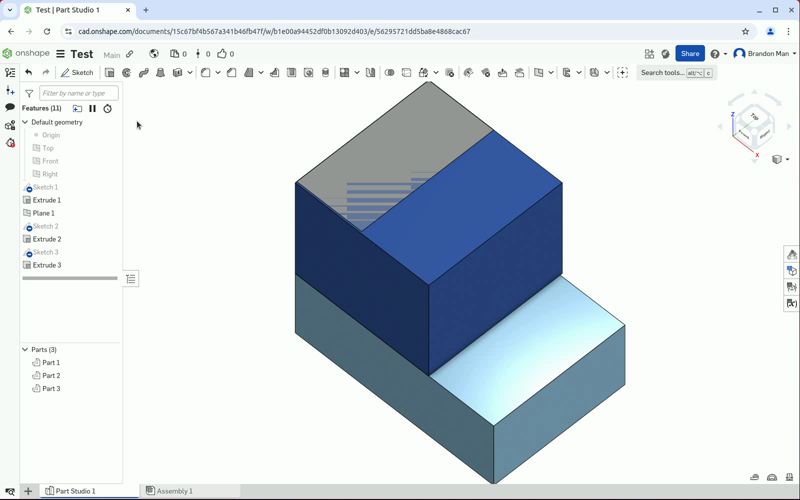
mouse_move(73, 189)
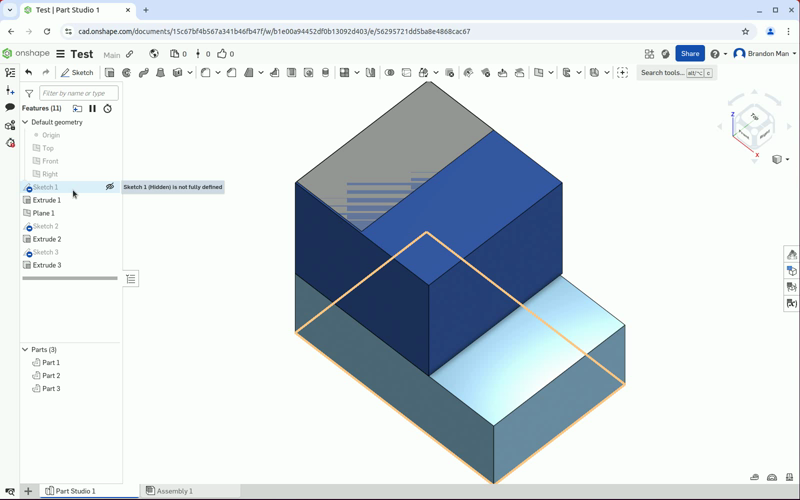
click(73, 189)